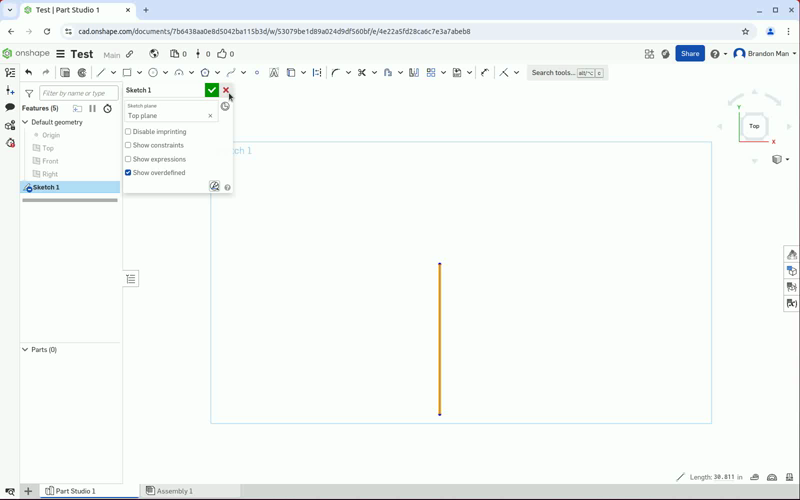
key(shift+h)
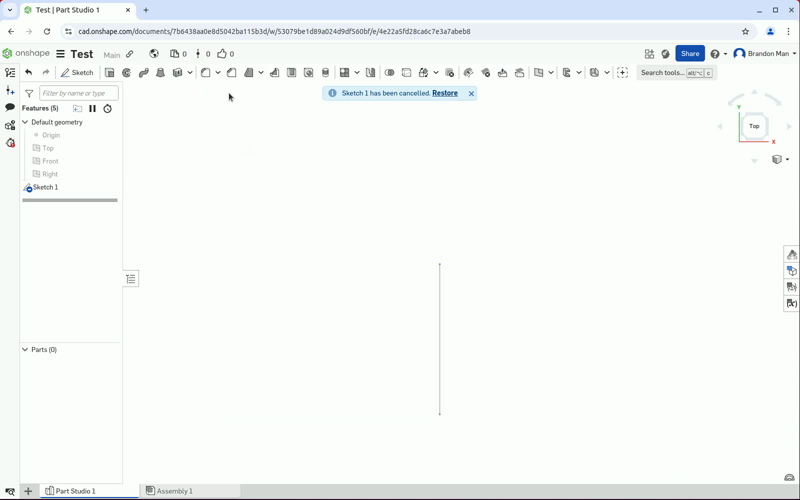
key(shift+s)
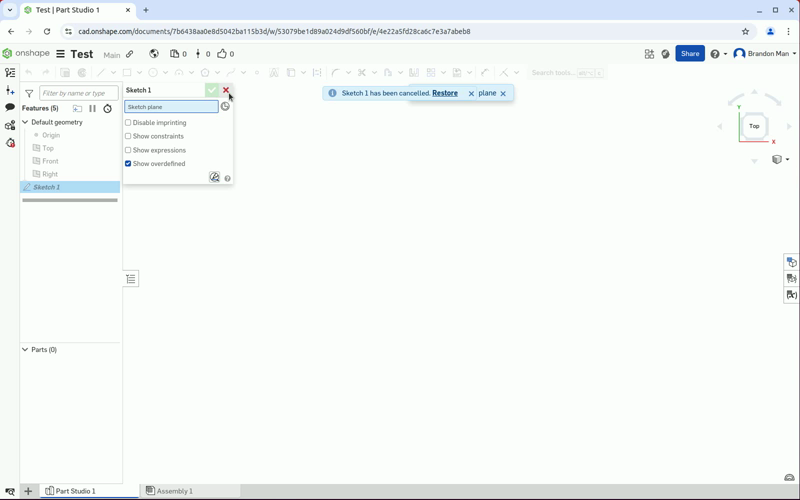
mouse_move(73, 150)
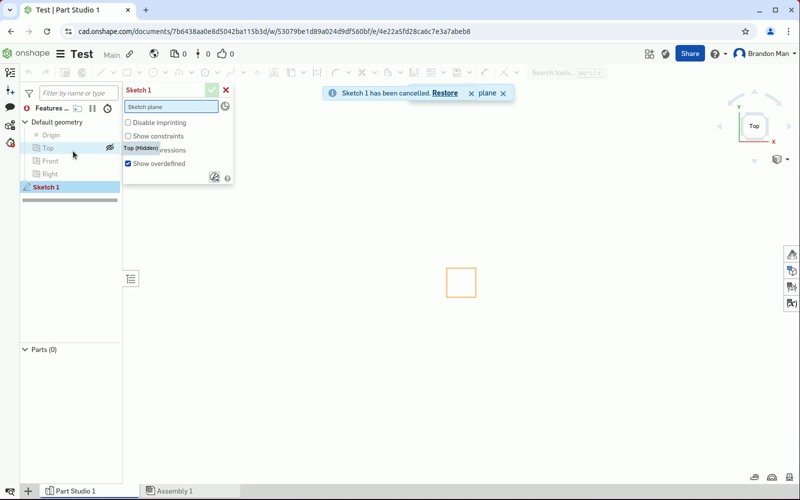
click(73, 150)
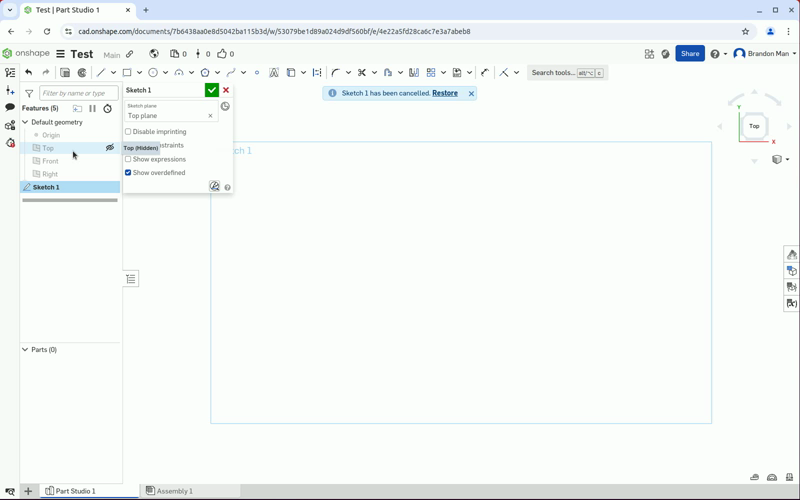
mouse_move(73, 352)
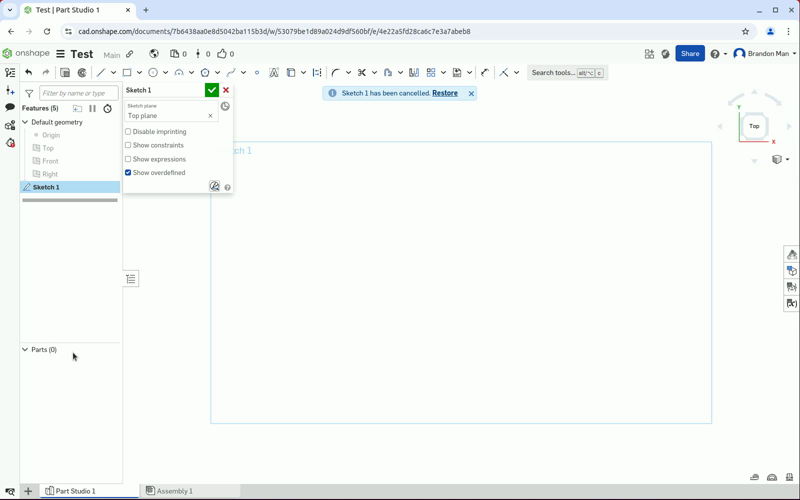
key(y)
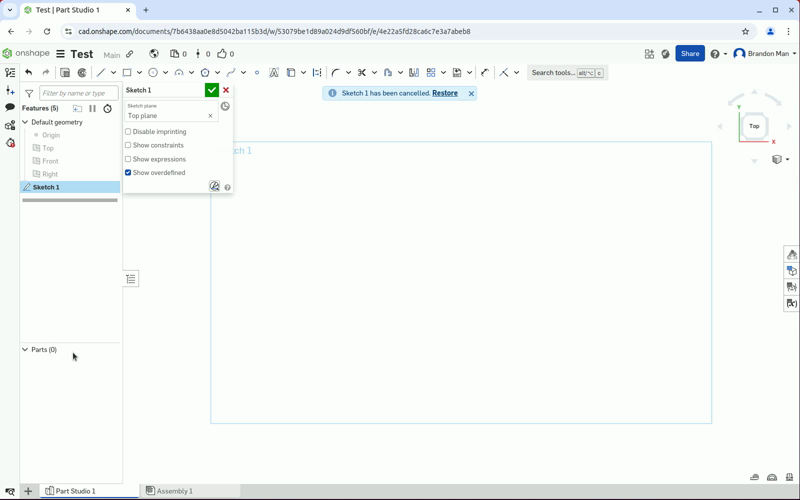
key(c)
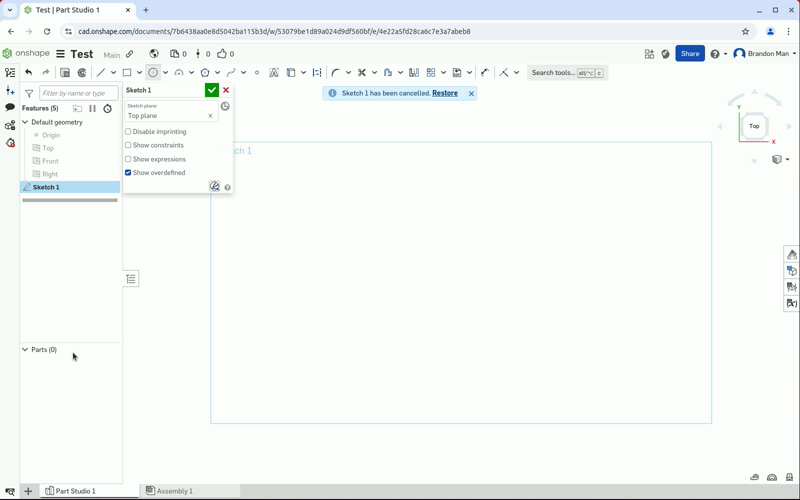
key_down(shift)
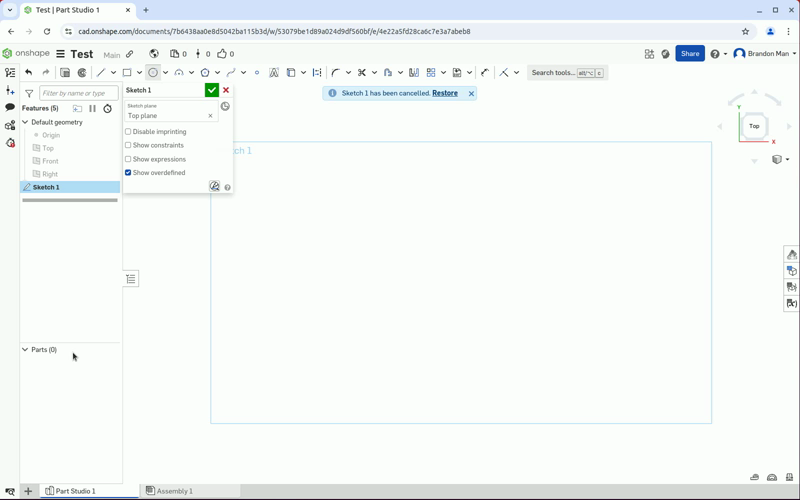
mouse_move(461, 282)
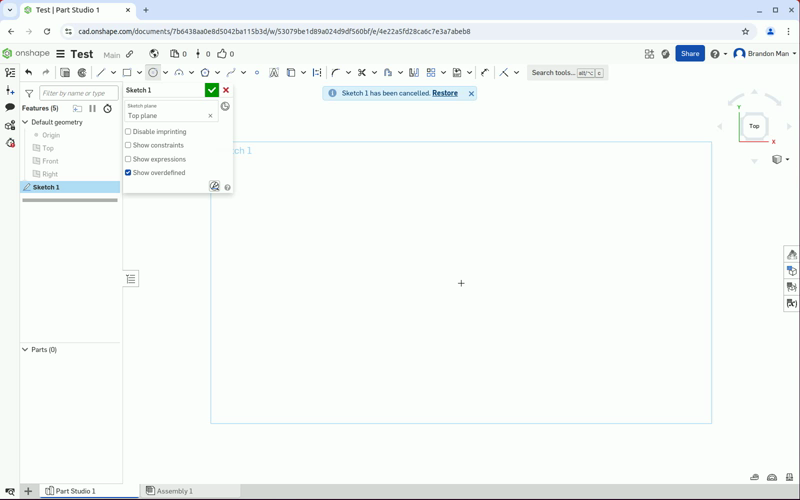
click(461, 282)
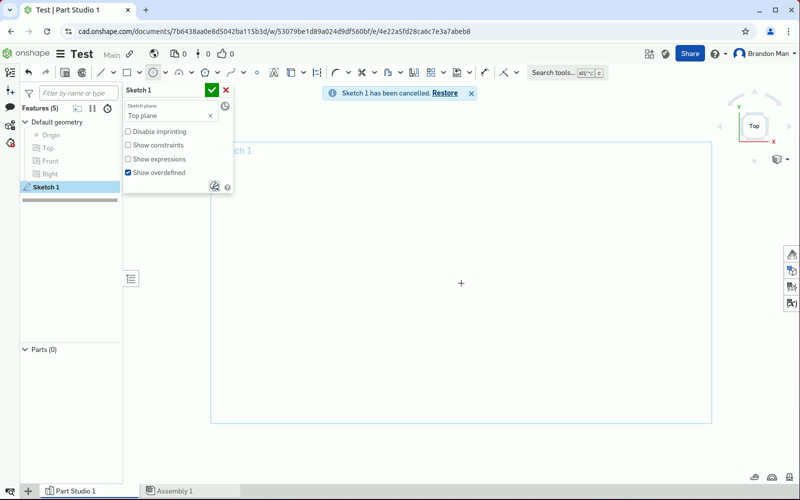
key_up(shift)
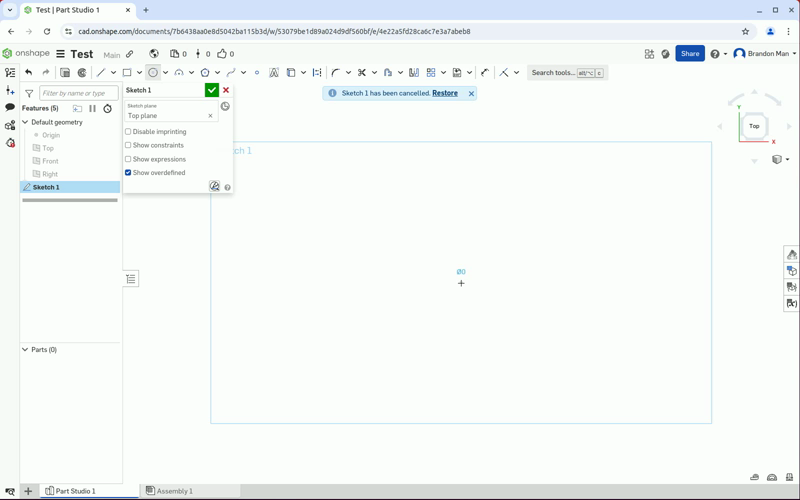
mouse_move(555, 282)
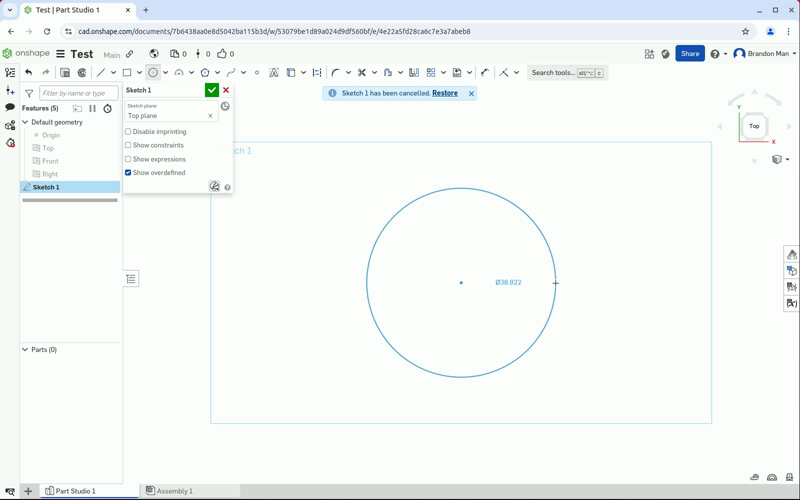
click(555, 282)
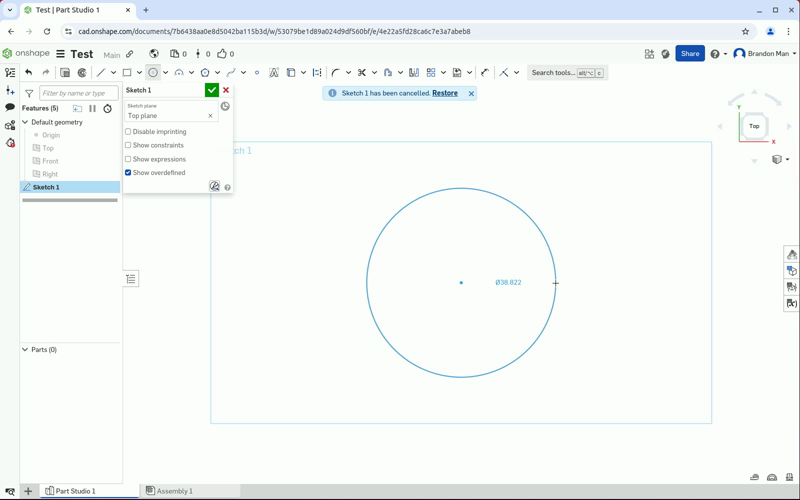
key(esc)
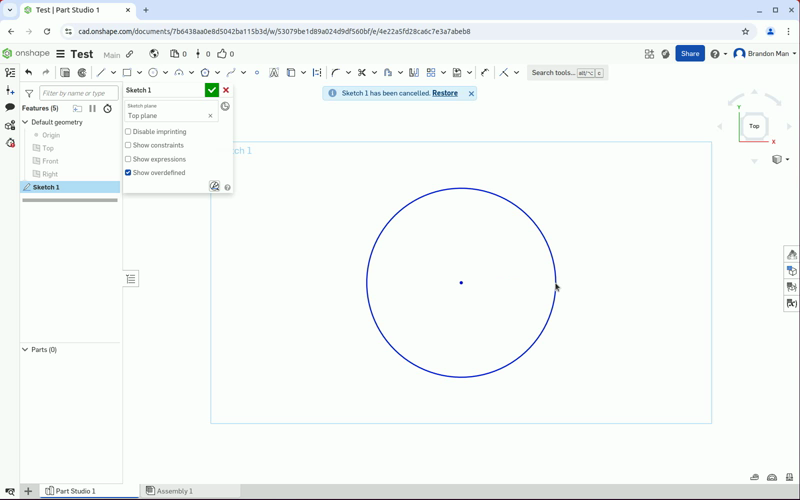
mouse_move(494, 296)
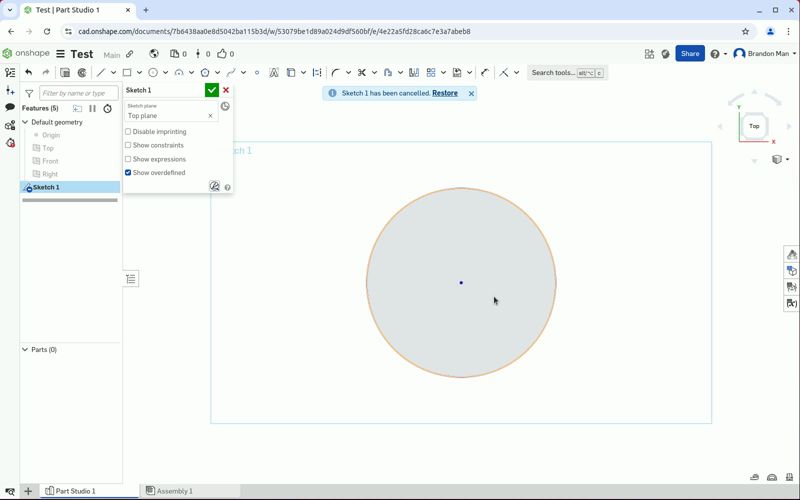
click(494, 296)
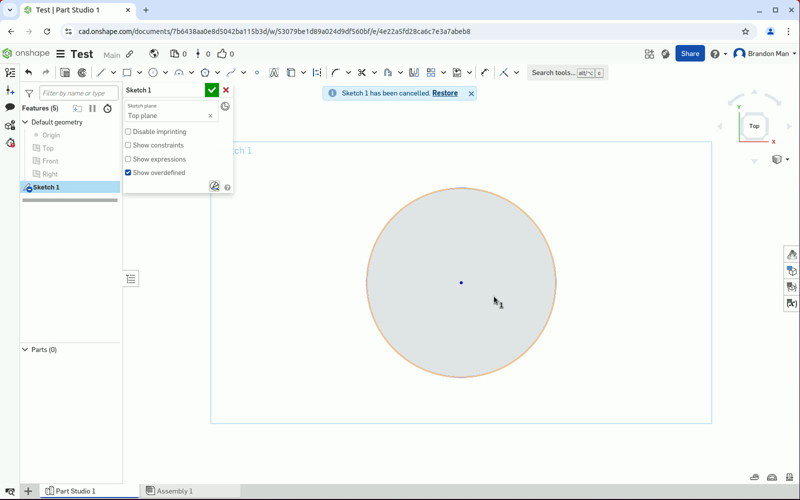
mouse_move(73, 352)
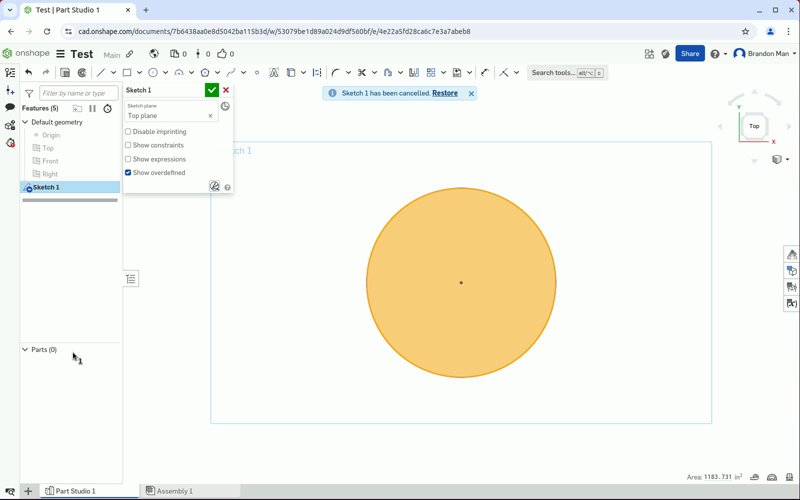
key(shift+y)
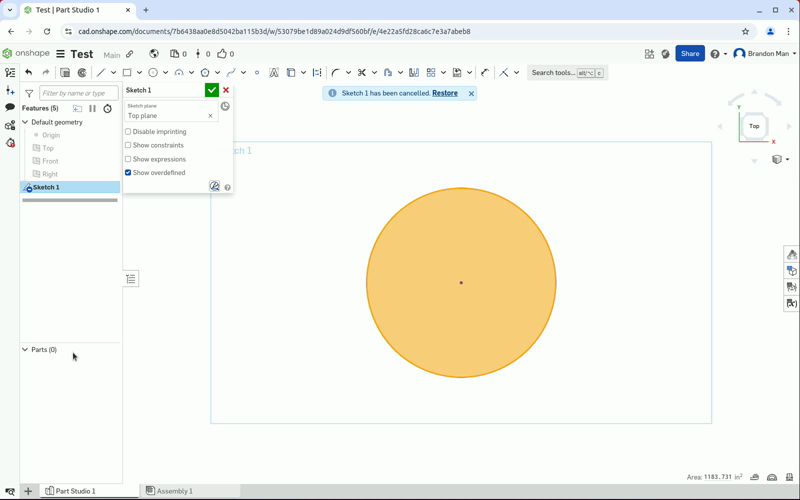
key(shift+e)
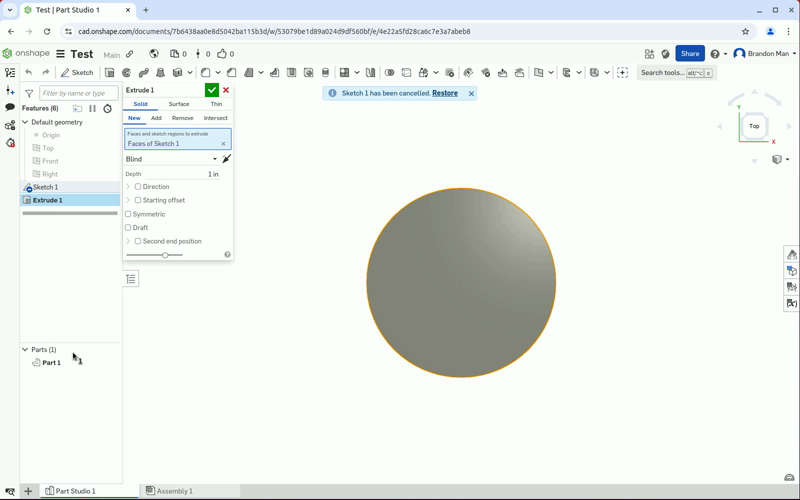
mouse_move(143, 106)
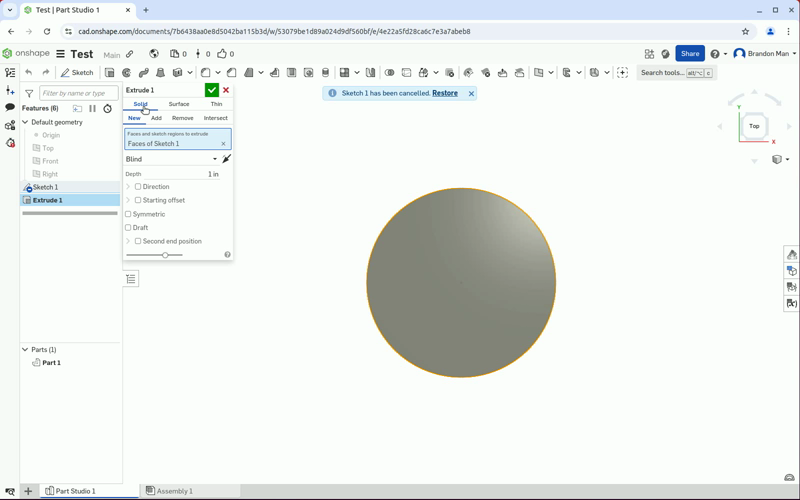
click(143, 106)
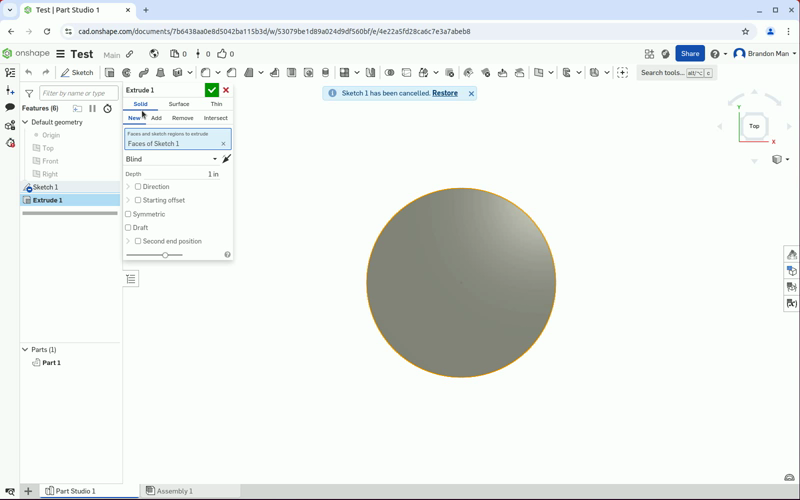
mouse_move(137, 120)
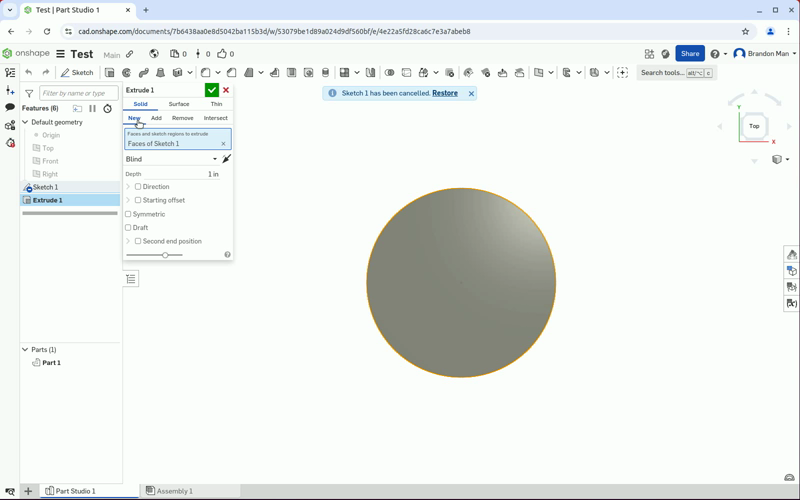
click(137, 120)
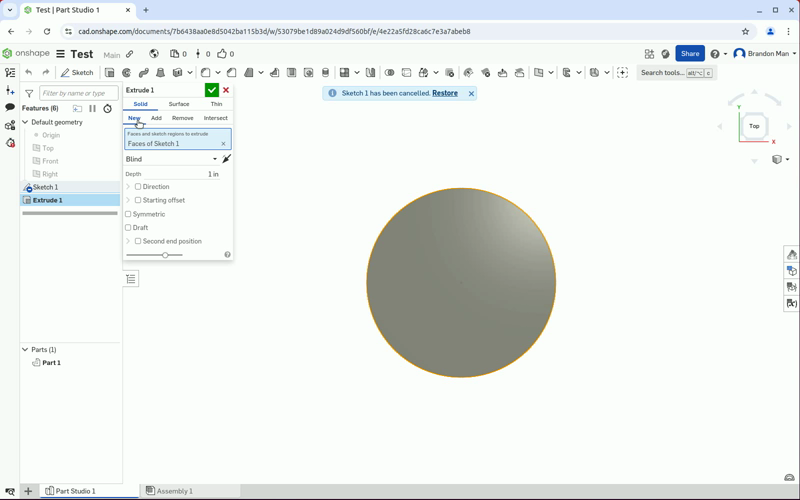
key(tab, 4)
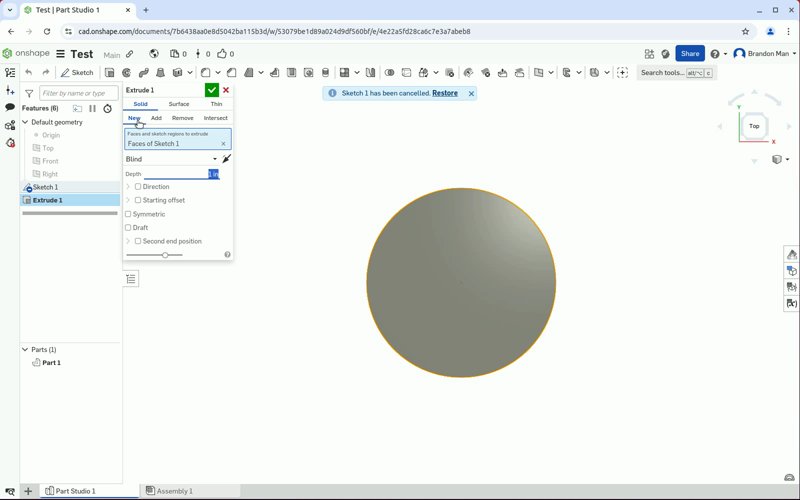
text(11.554)
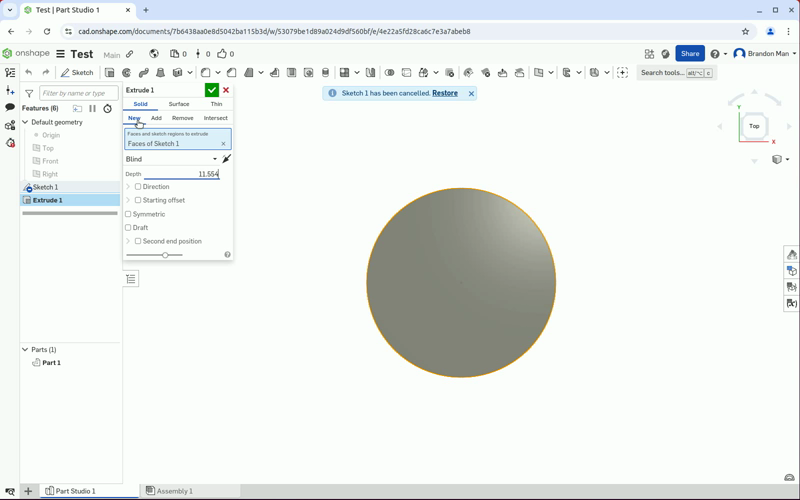
key(enter)
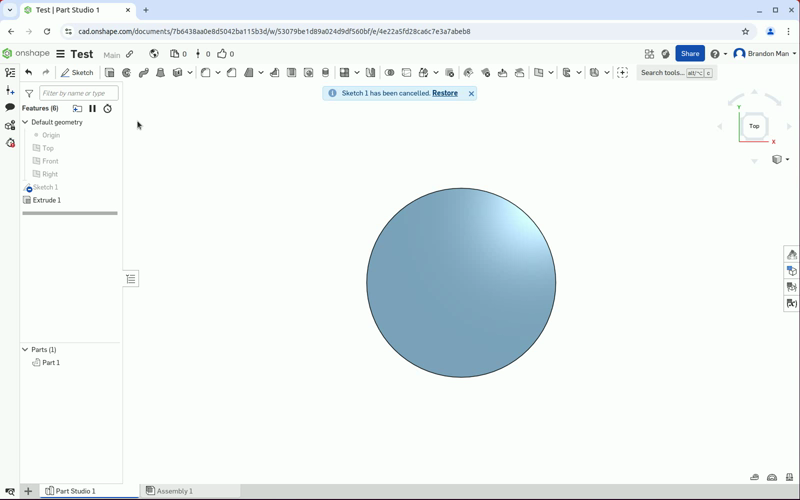
key(shift+h)
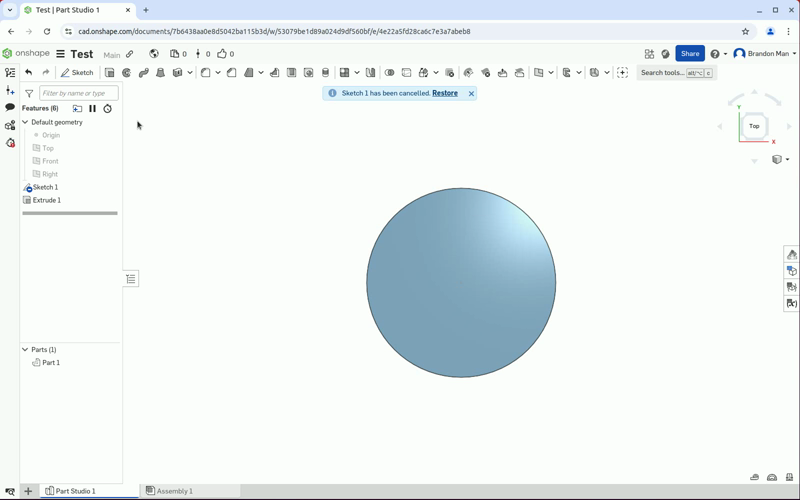
key(shift+h)
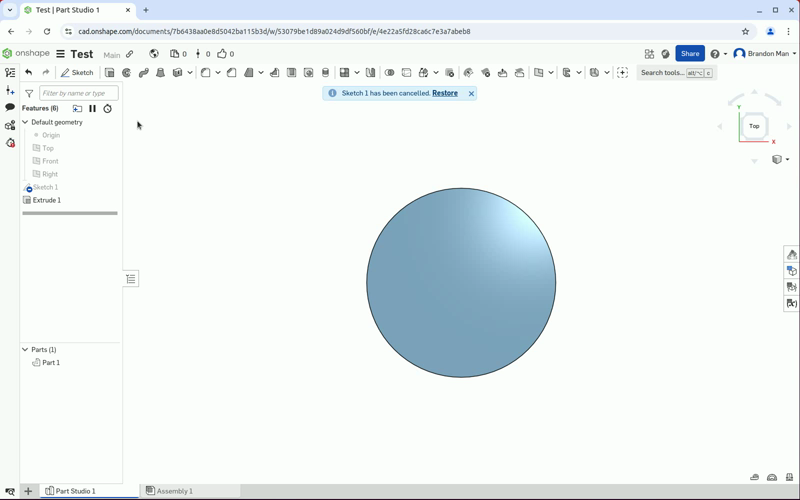
mouse_move(73, 189)
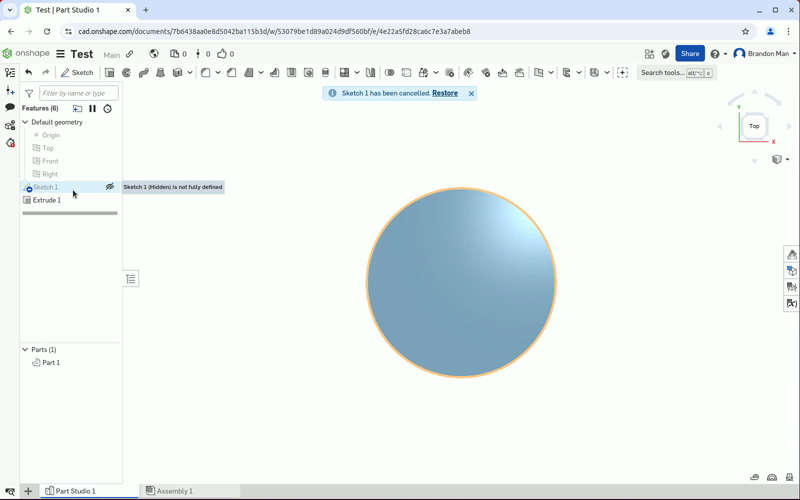
click(73, 189)
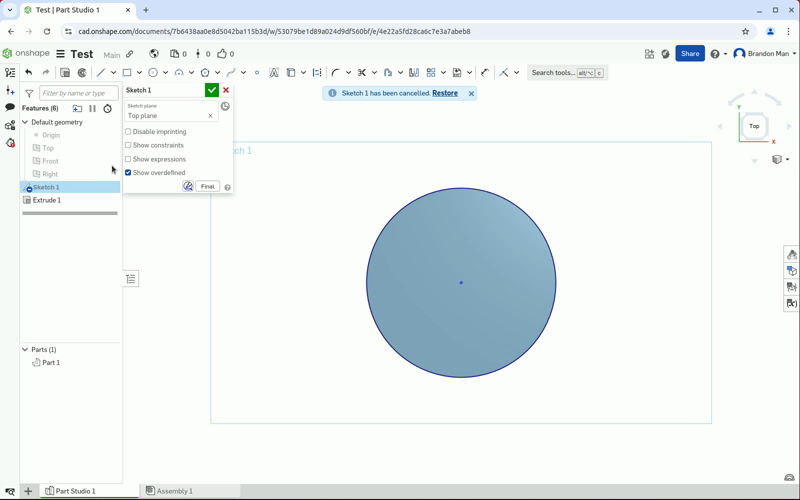
mouse_move(229, 92)
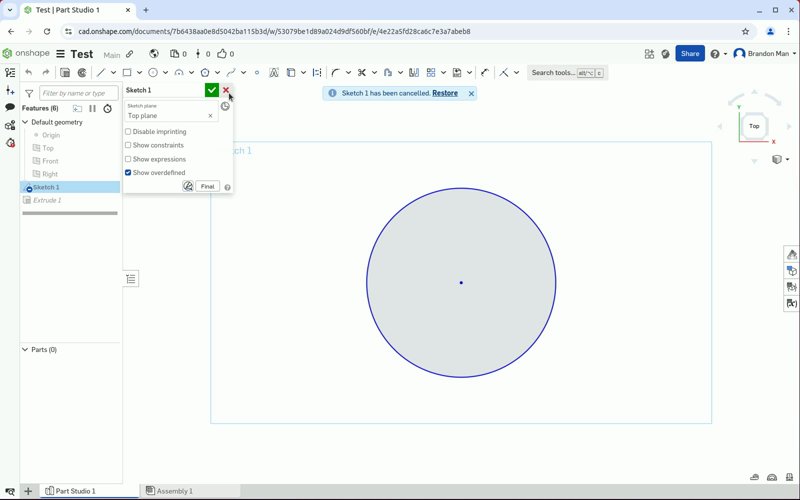
click(229, 92)
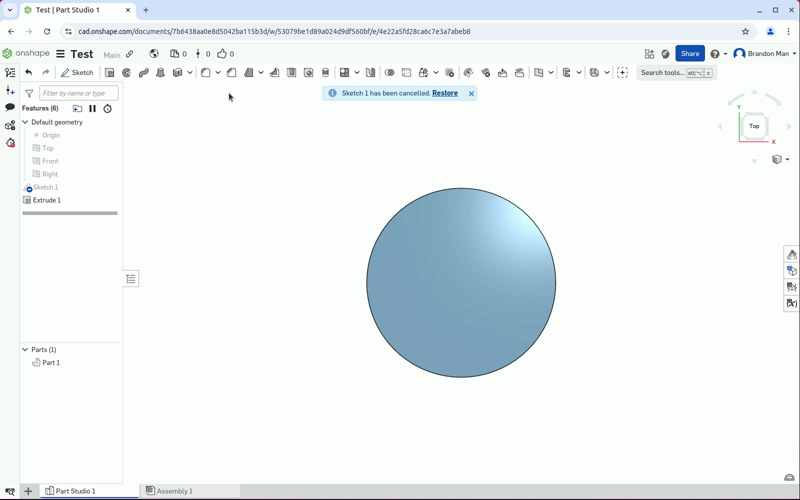
mouse_move(73, 352)
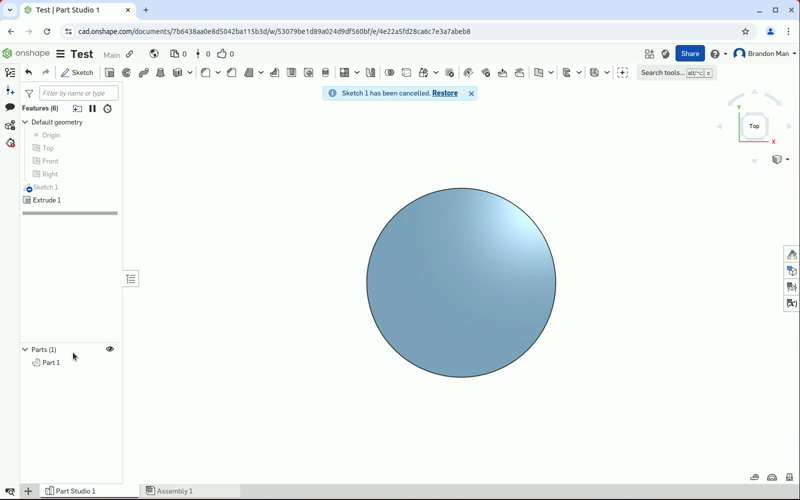
key(y)
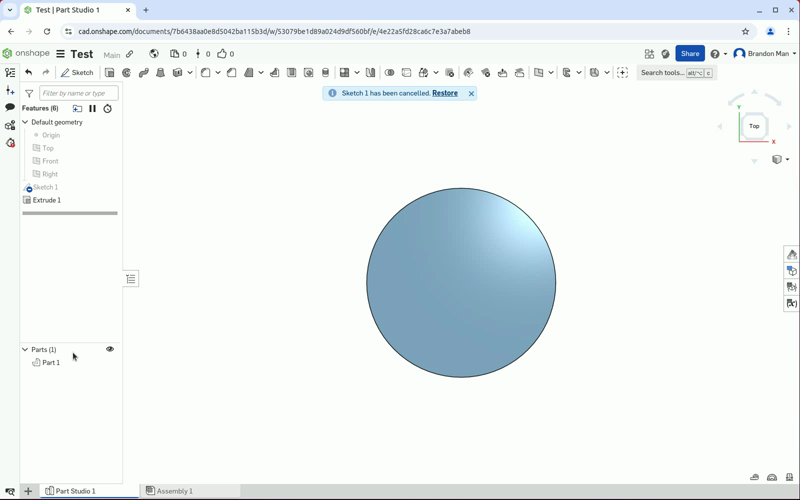
key(shift+p)
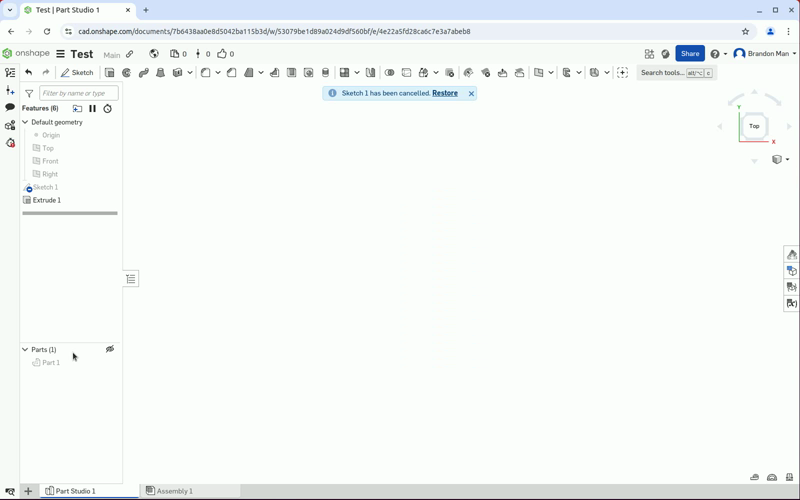
key(space)
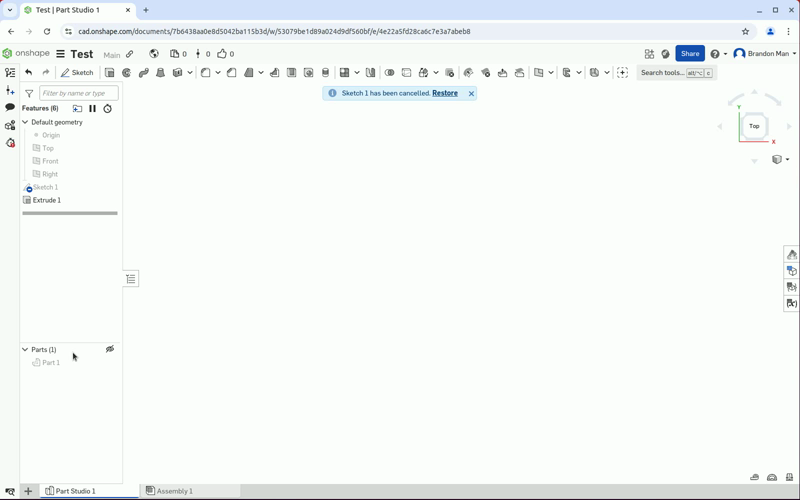
key_down(shift)
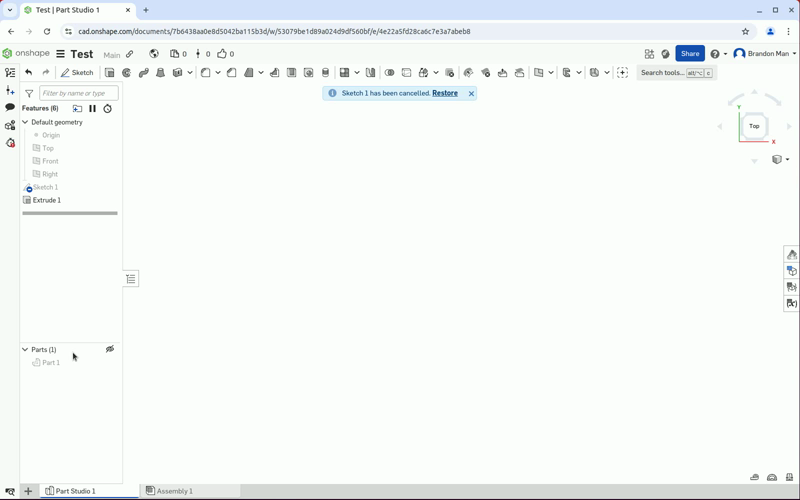
key(up)
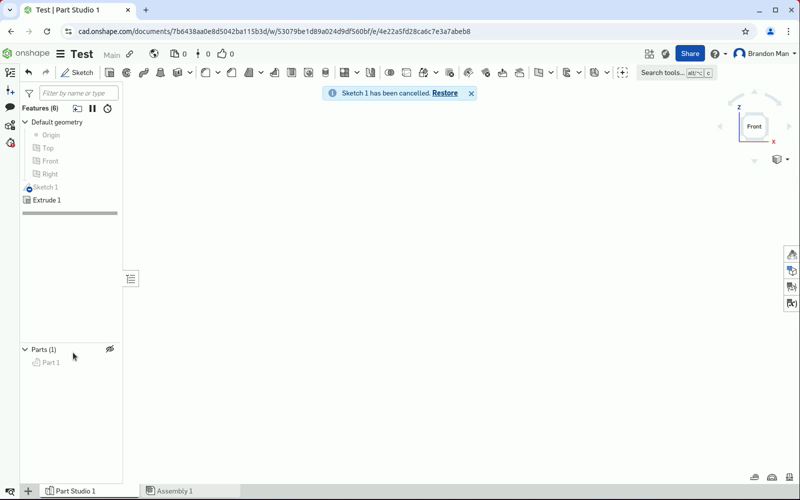
key_up(shift)
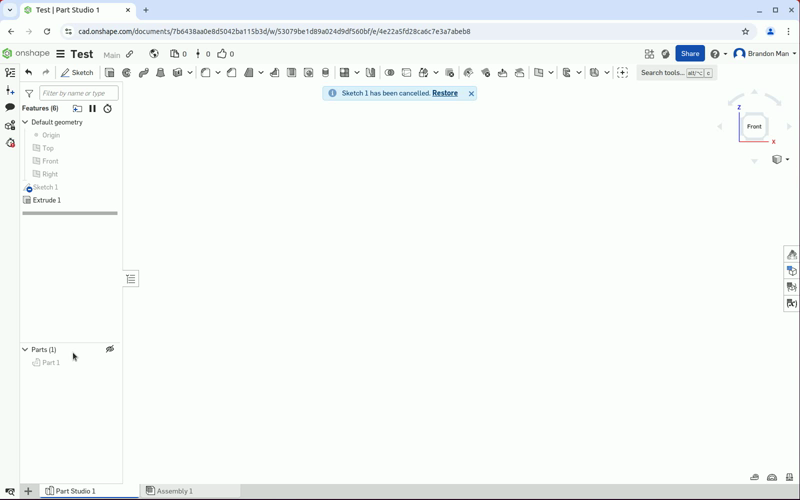
key(space)
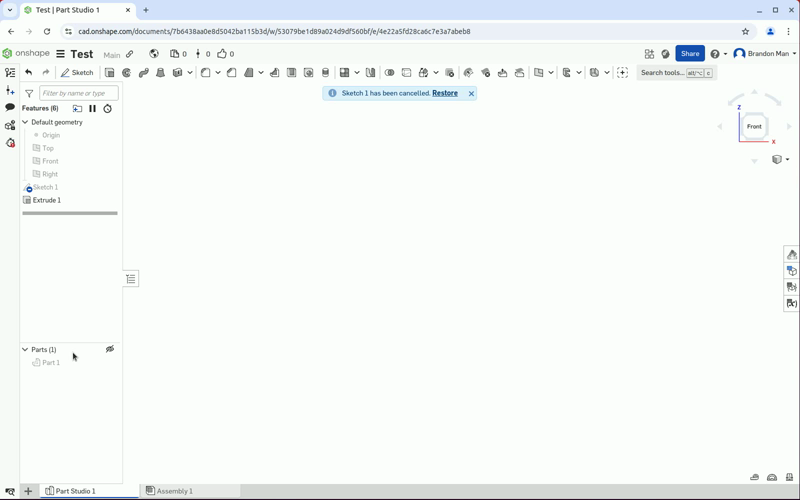
key_down(shift)
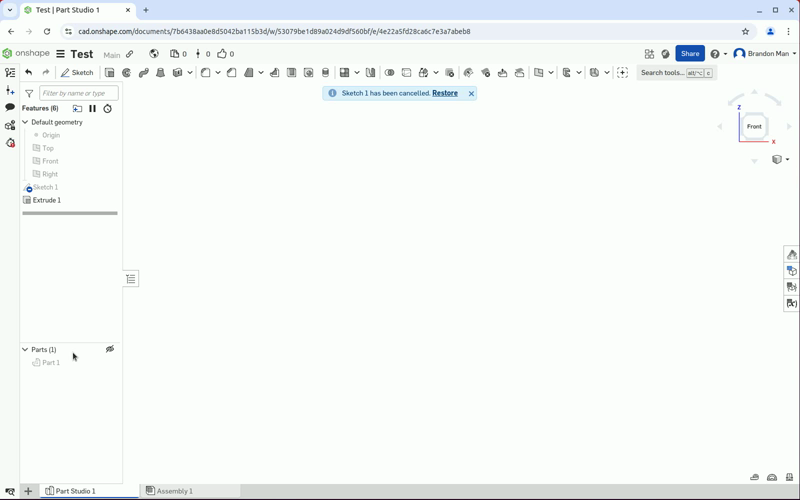
key(left)
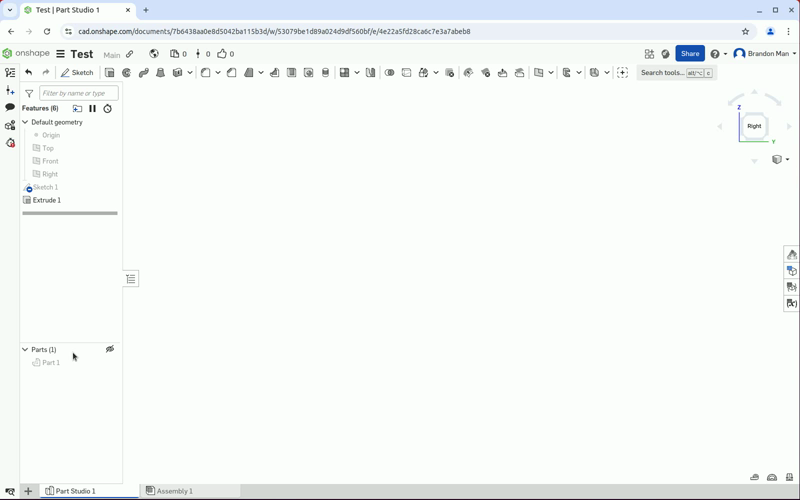
key_up(shift)
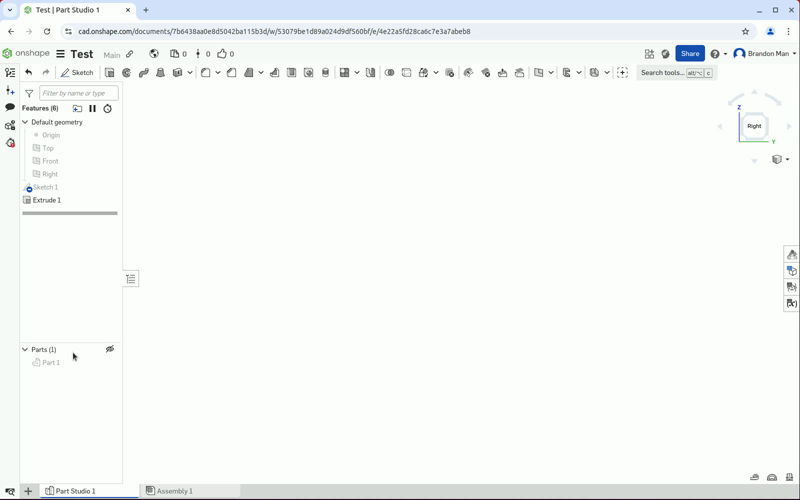
mouse_move(73, 352)
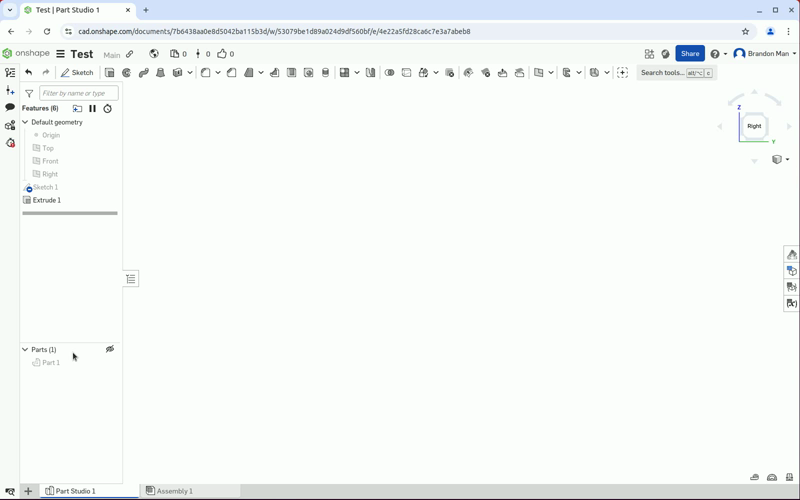
key(shift+y)
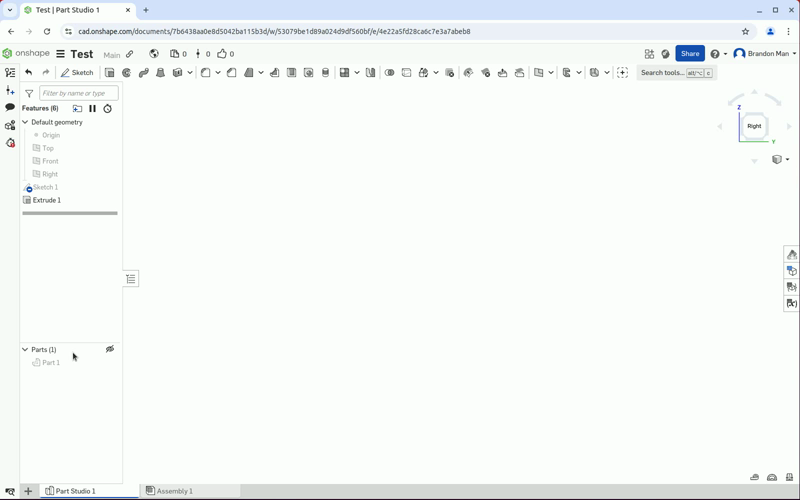
key(shift+s)
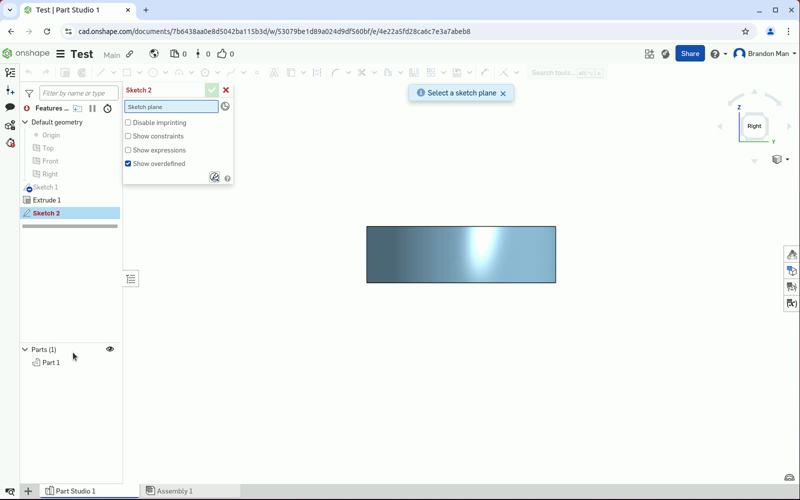
mouse_move(73, 176)
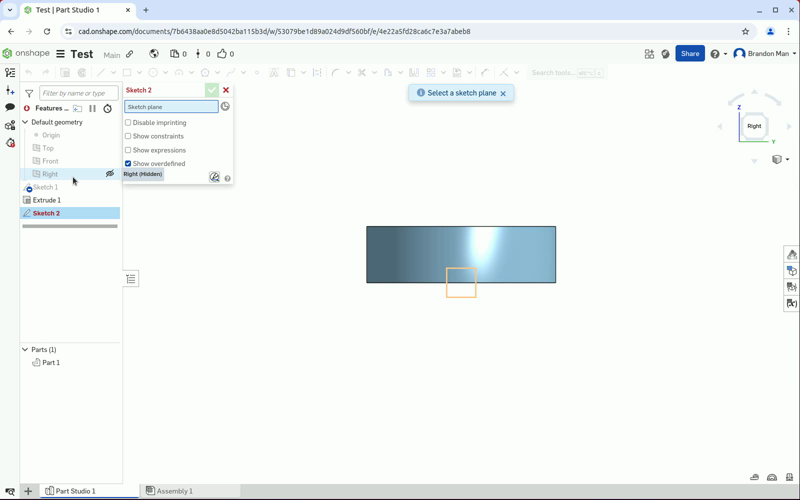
click(73, 176)
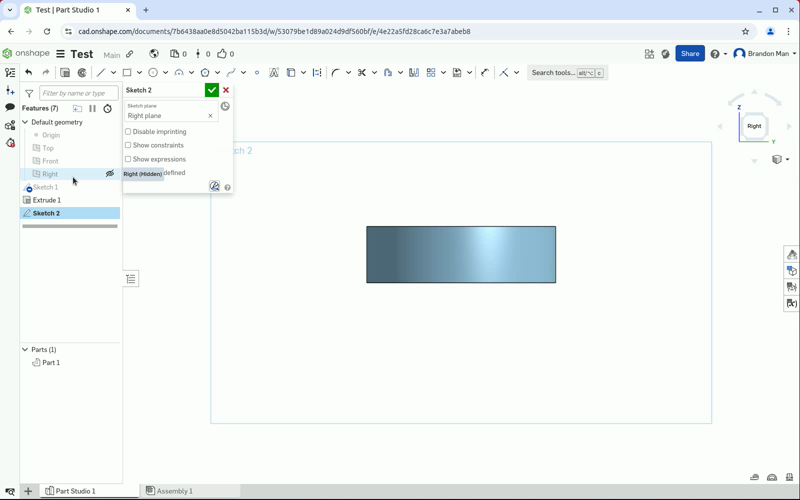
mouse_move(73, 352)
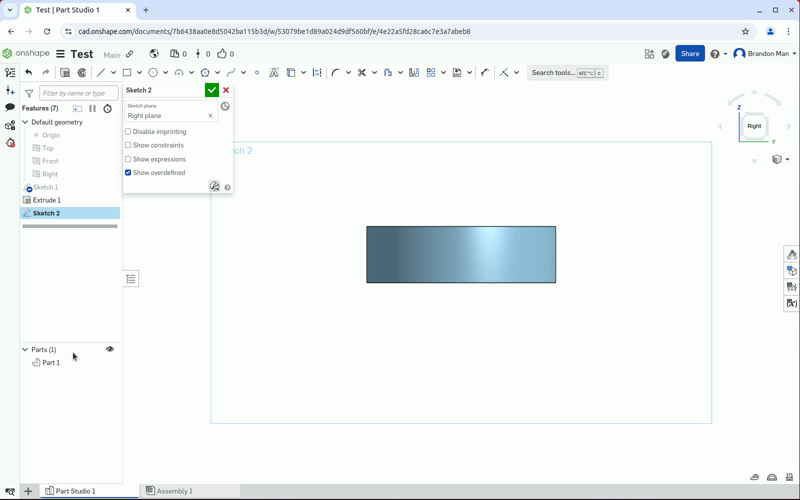
key(y)
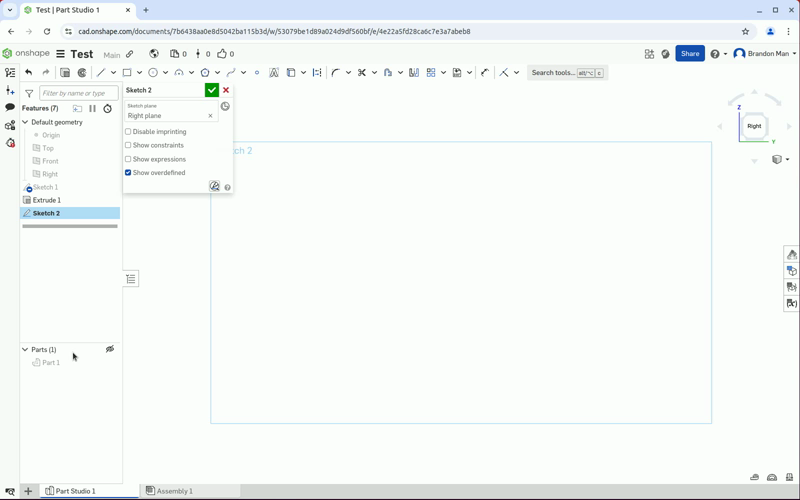
key(c)
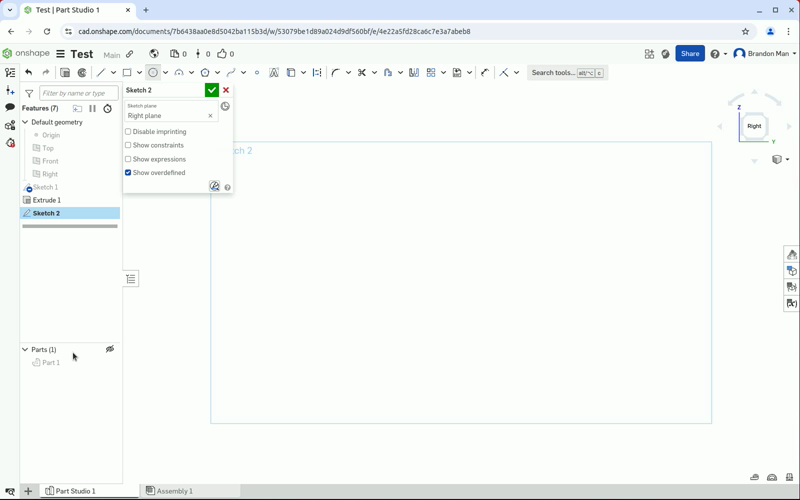
key_down(shift)
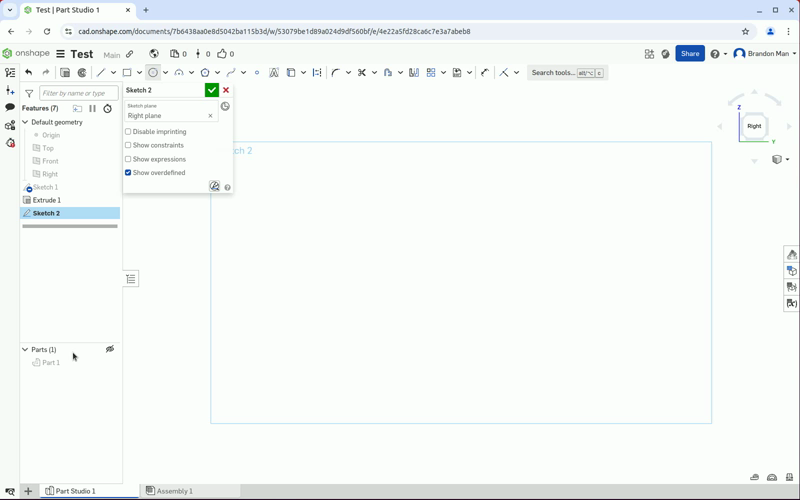
mouse_move(461, 226)
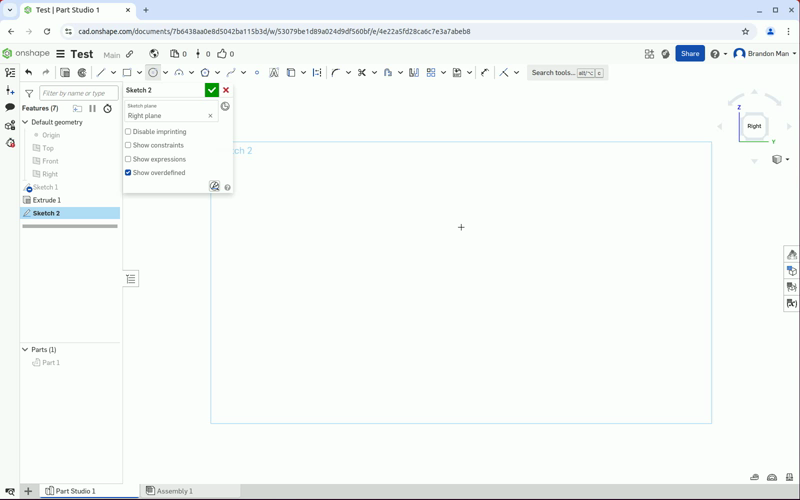
click(461, 226)
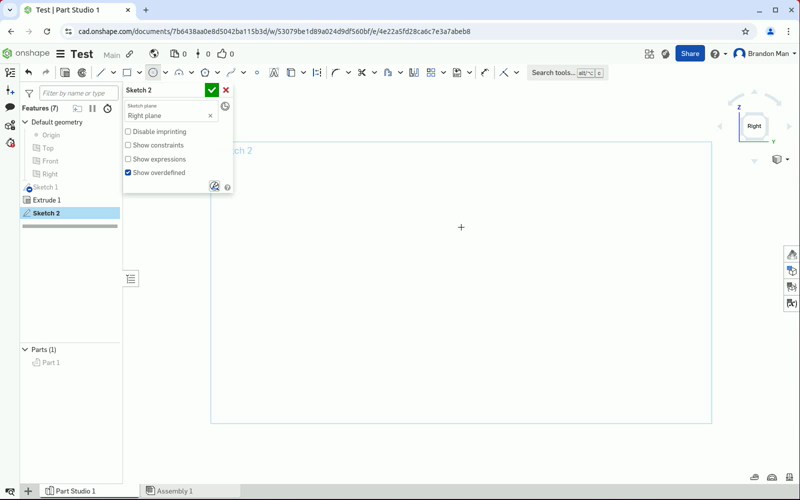
key_up(shift)
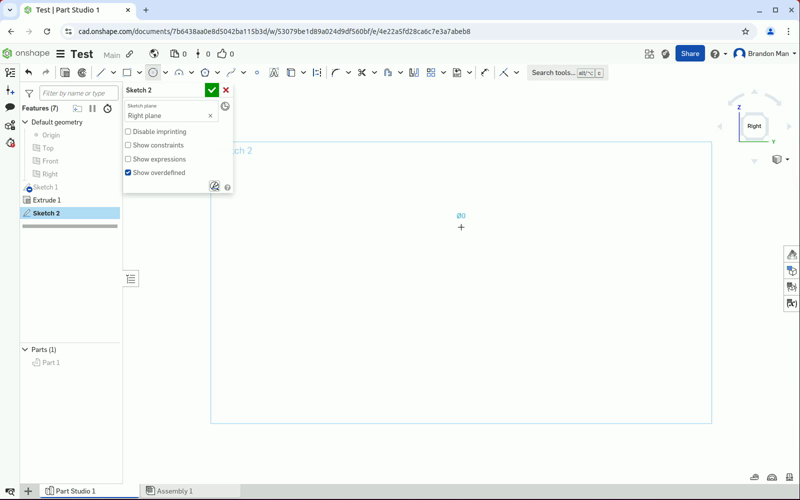
mouse_move(518, 226)
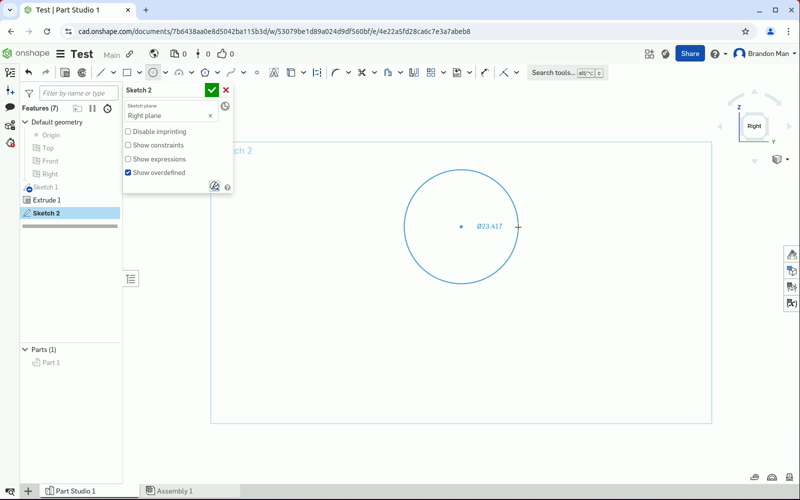
click(518, 226)
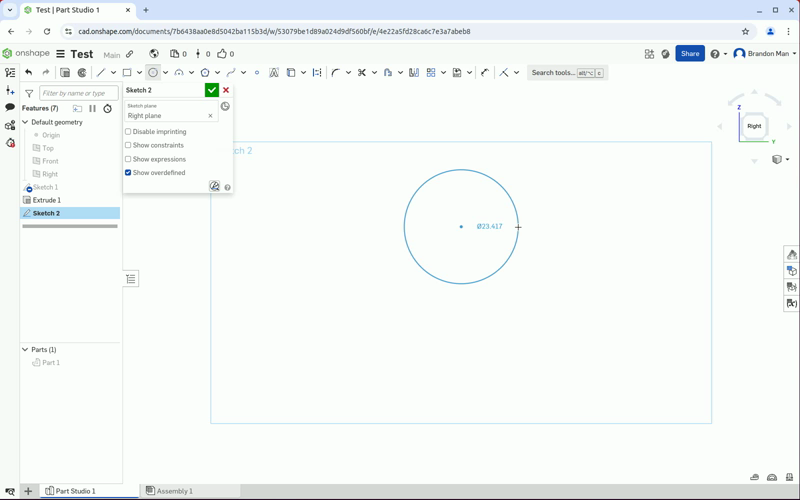
key(esc)
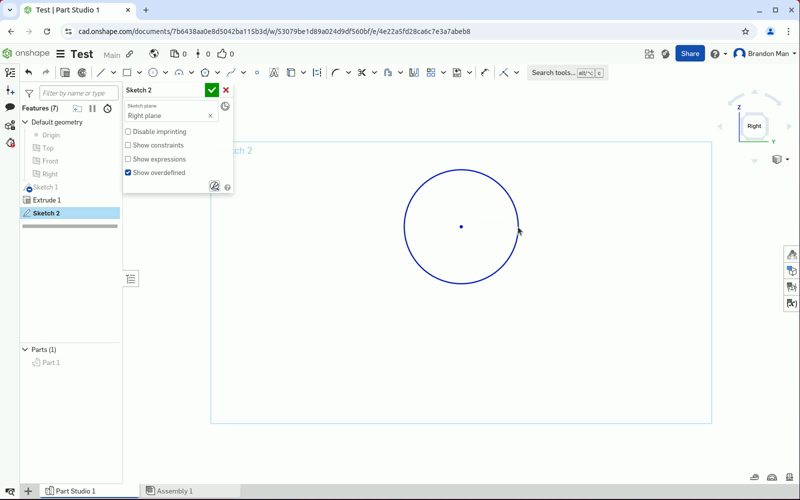
key(c)
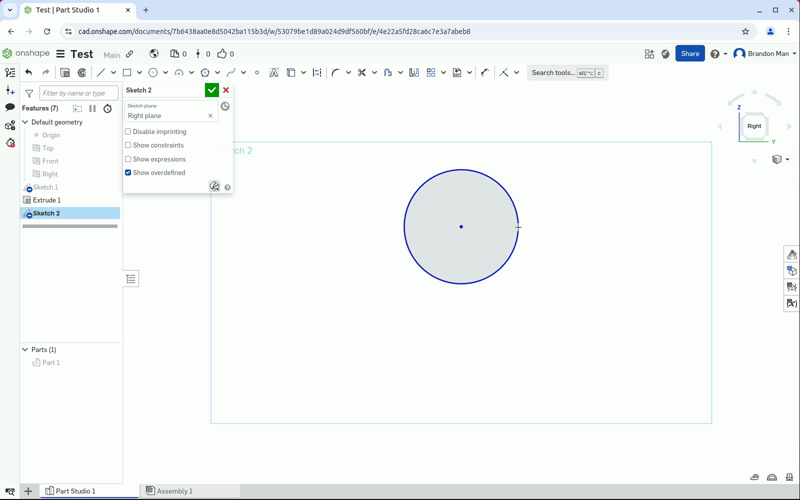
key_down(shift)
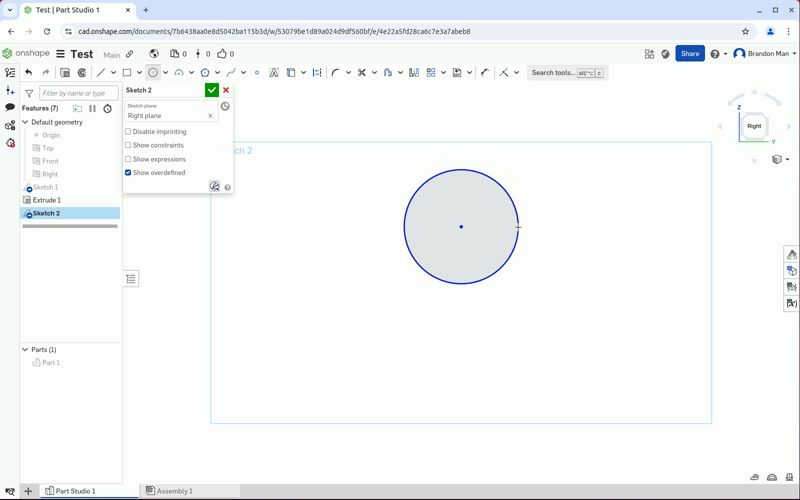
mouse_move(461, 198)
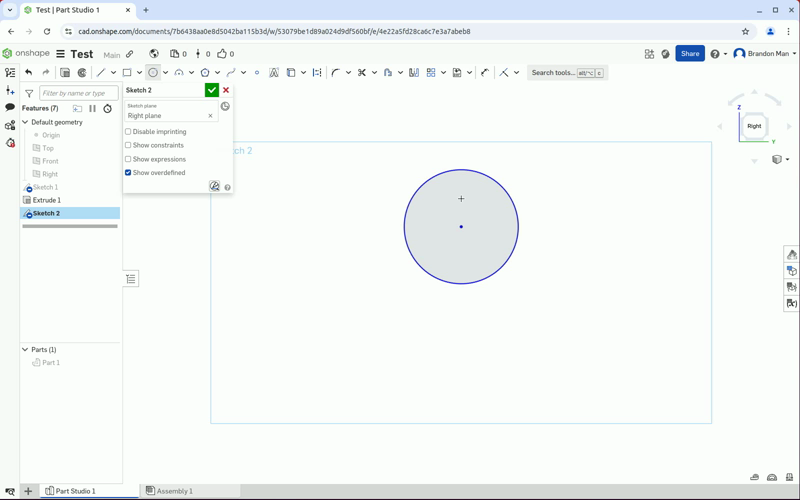
click(461, 198)
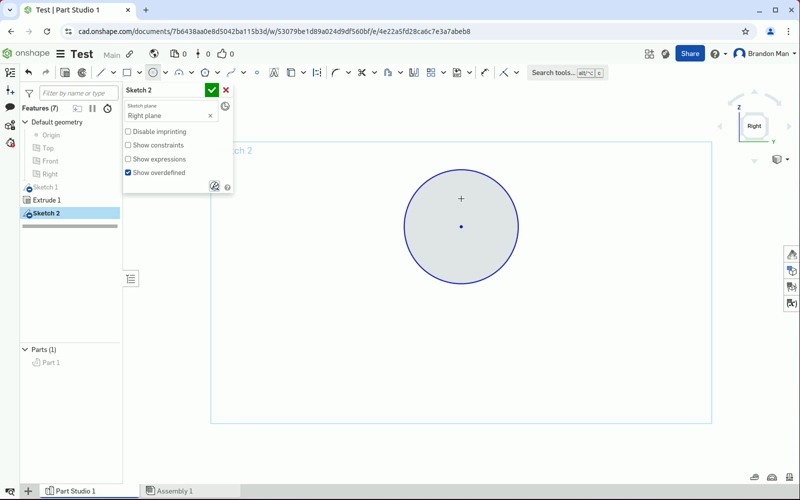
key_up(shift)
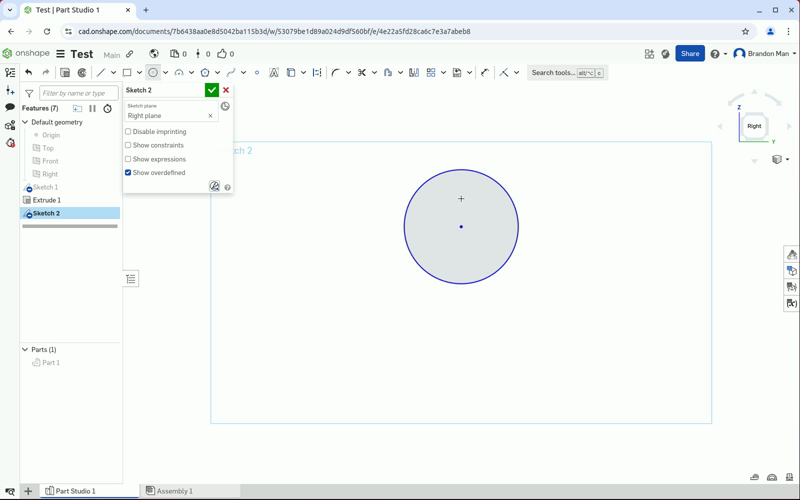
mouse_move(470, 198)
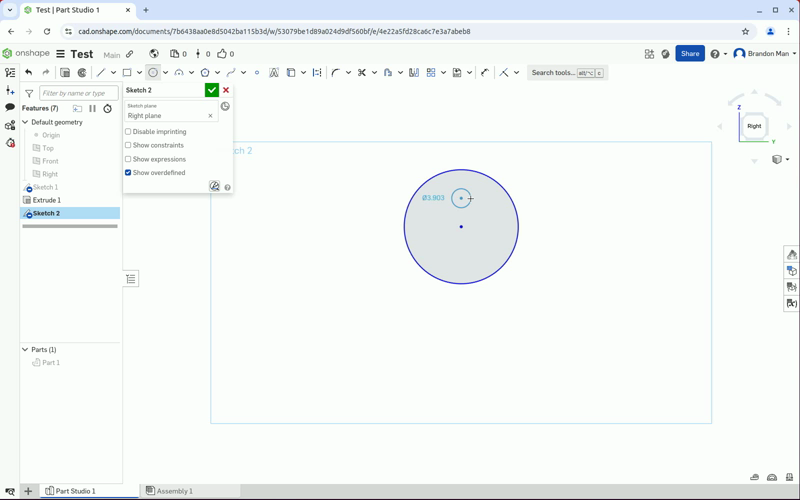
click(470, 198)
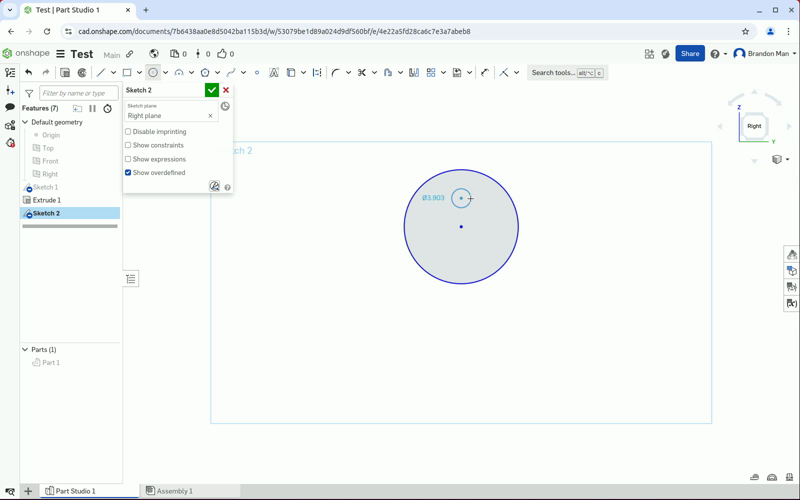
key(esc)
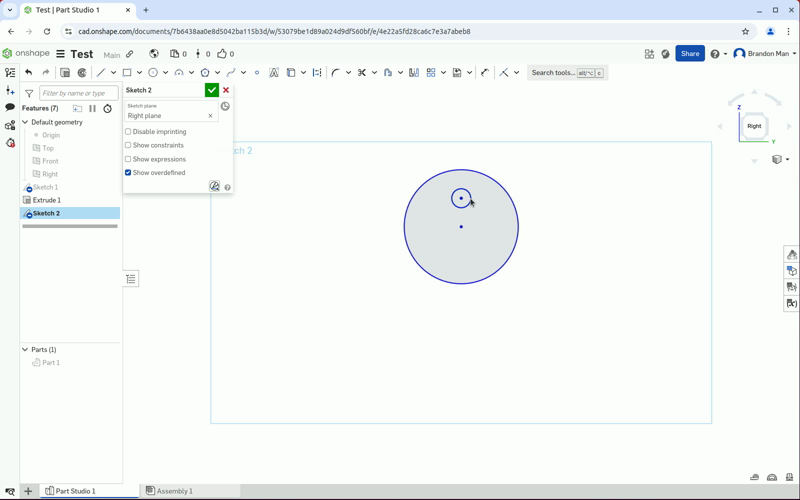
mouse_move(502, 206)
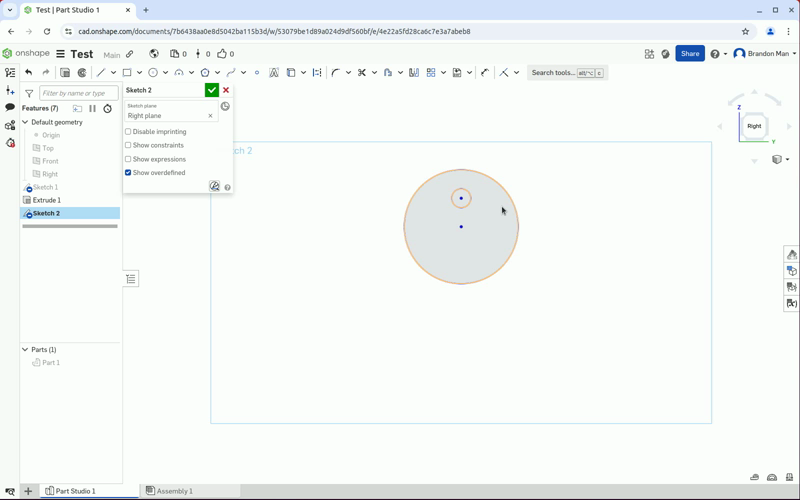
click(502, 206)
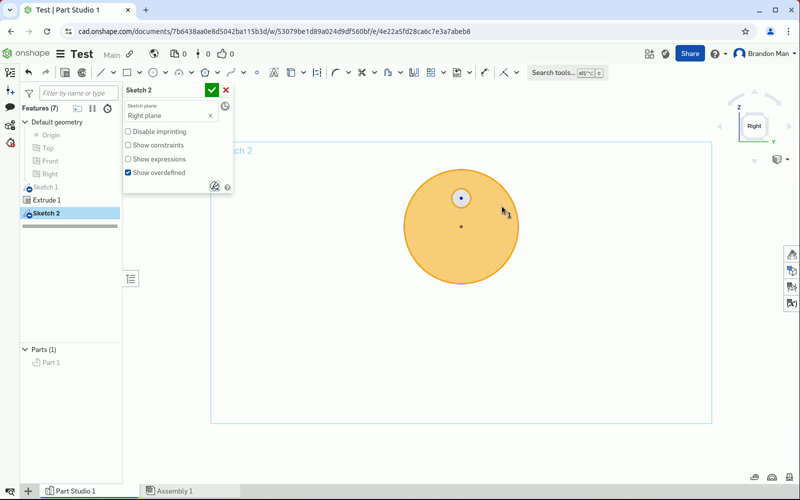
mouse_move(73, 352)
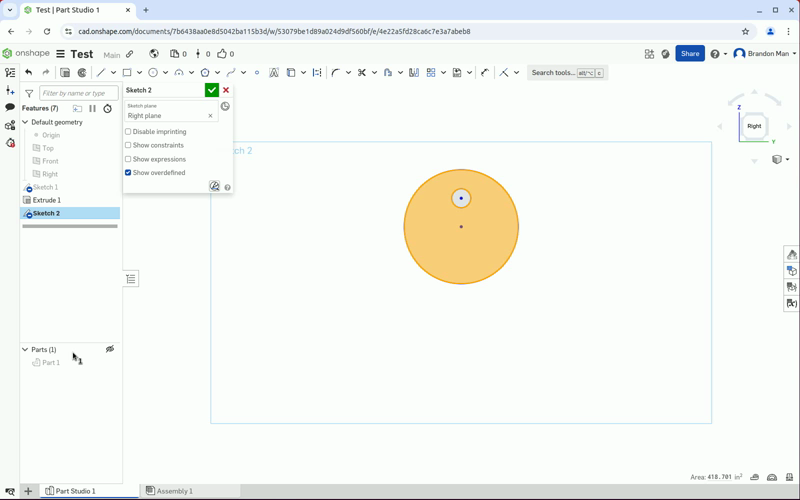
key(shift+y)
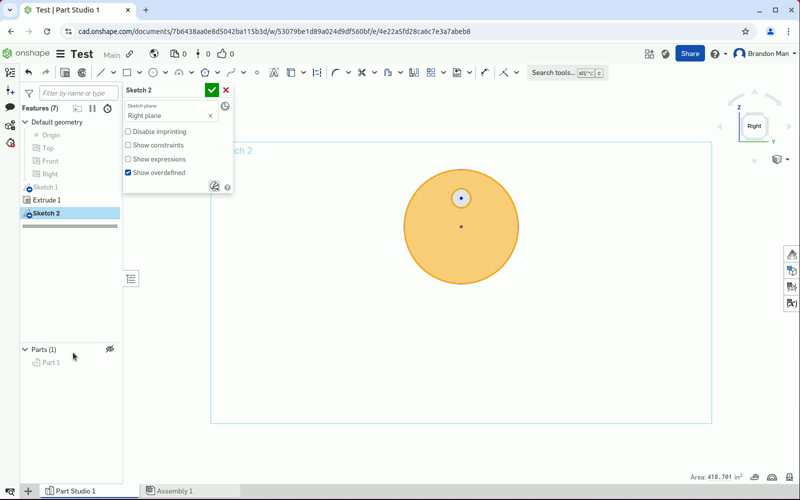
key(shift+e)
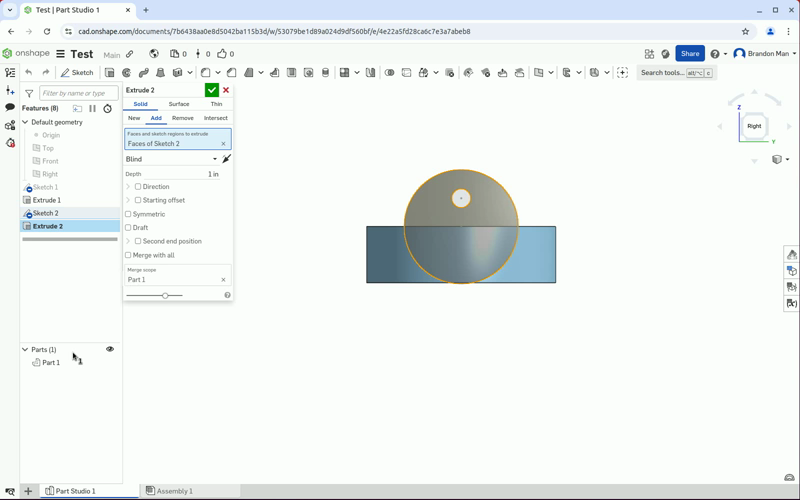
mouse_move(143, 106)
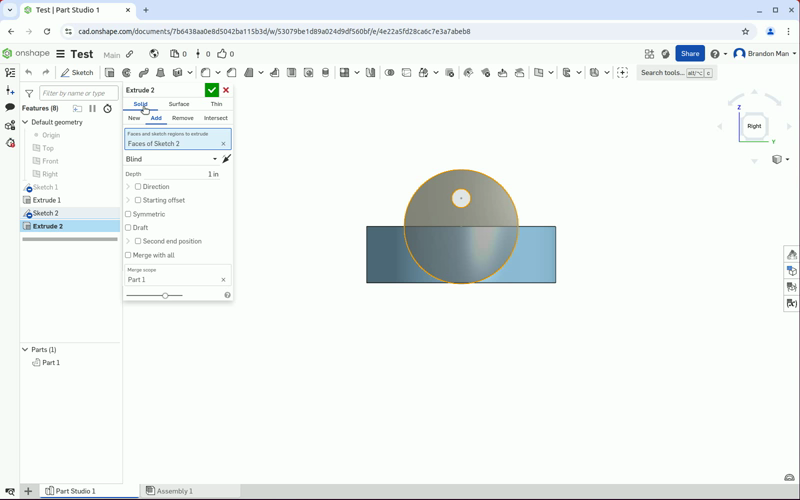
click(143, 106)
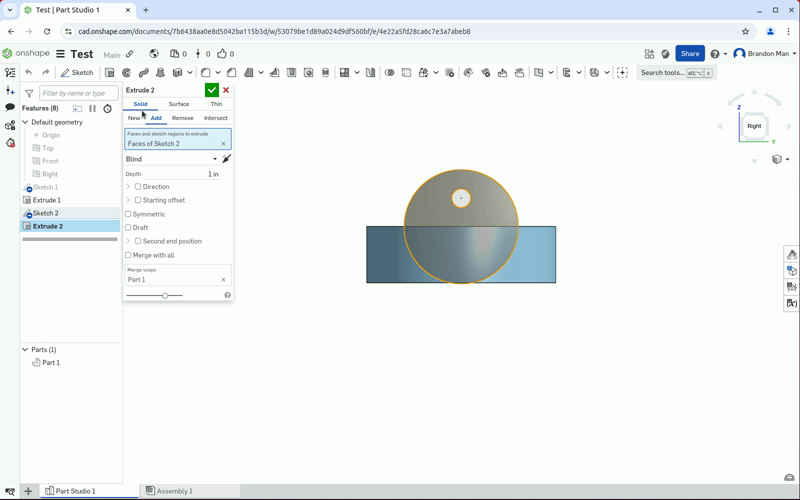
mouse_move(137, 120)
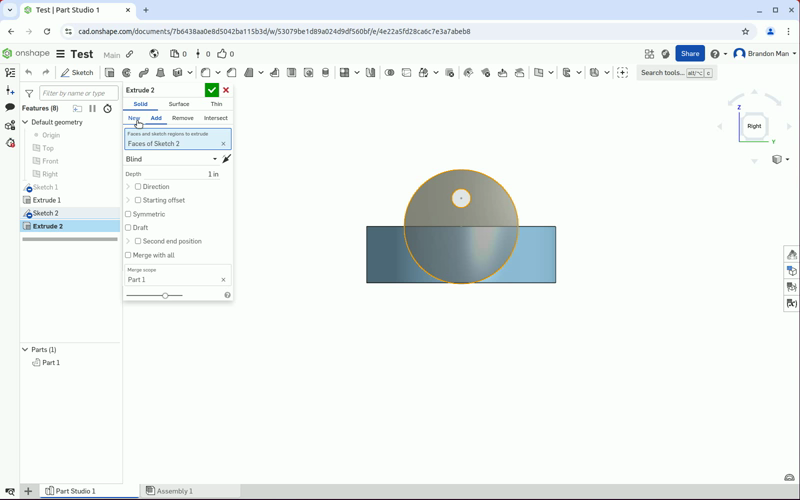
click(137, 120)
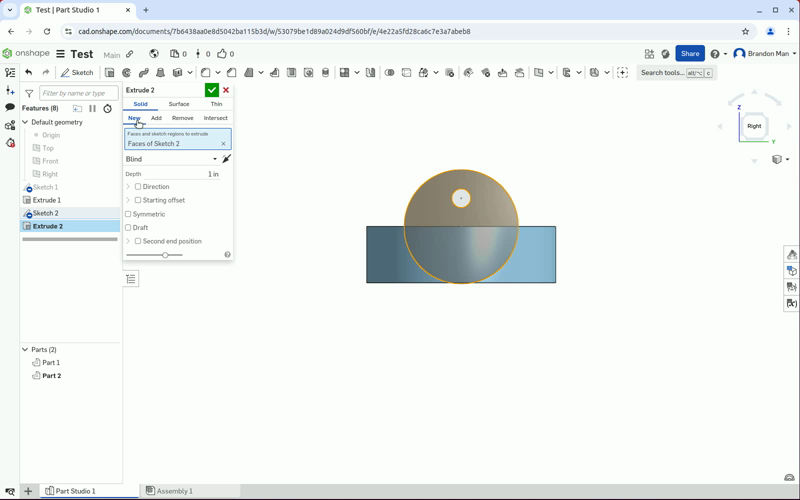
key(tab, 4)
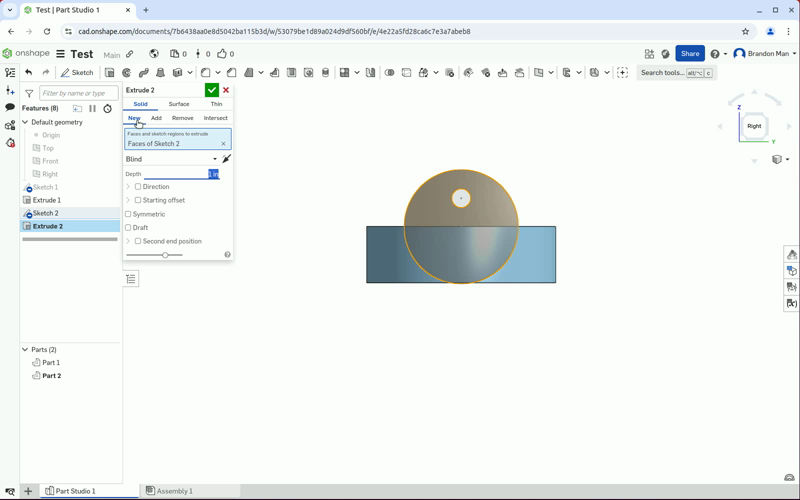
text(9.628)
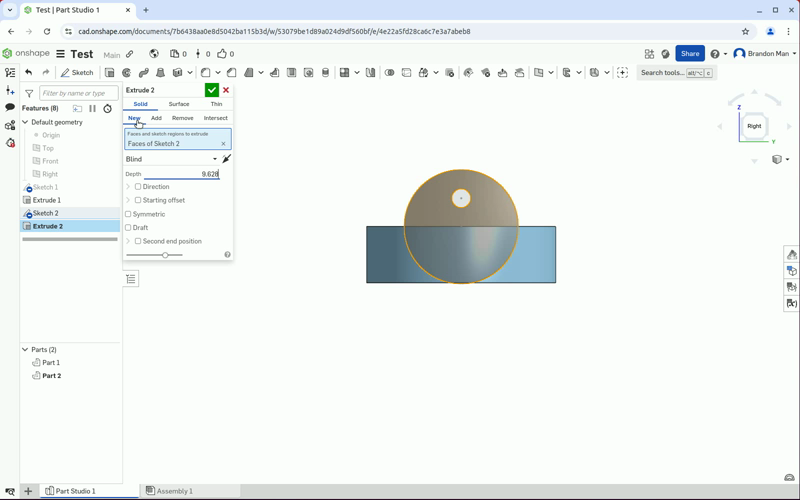
key(tab, 3)
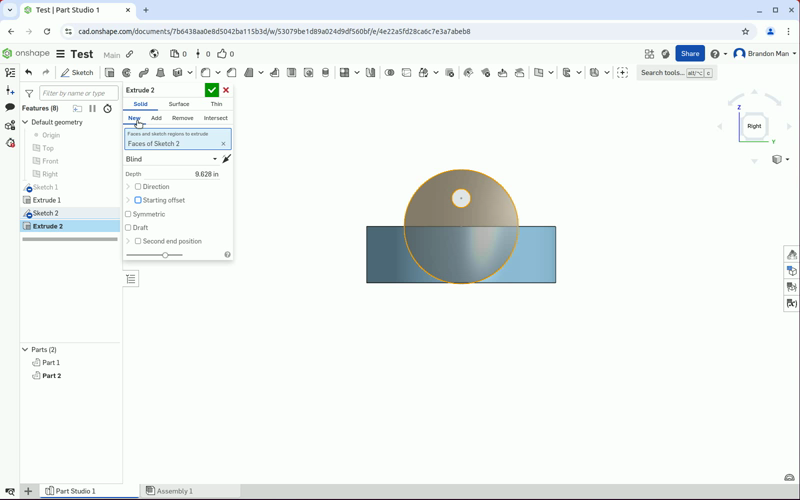
key(tab, 2)
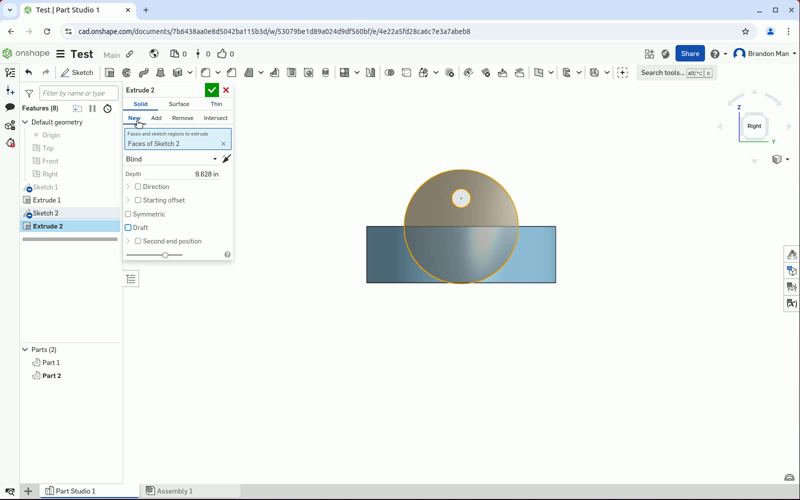
key(space)
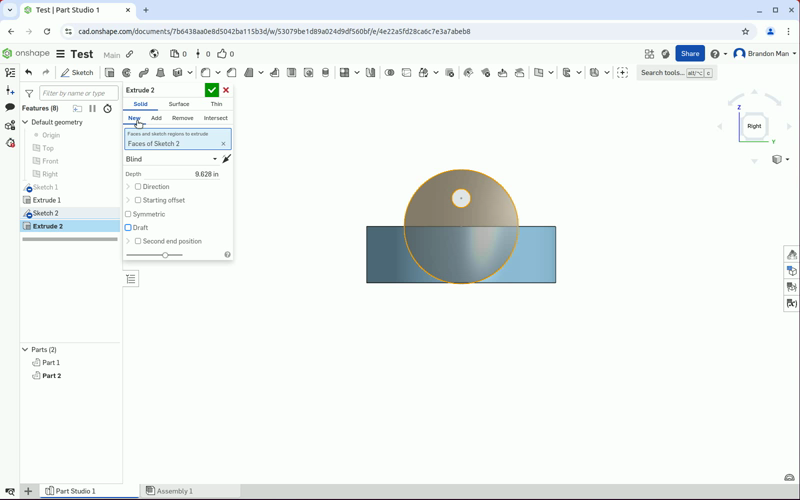
key(tab, 3)
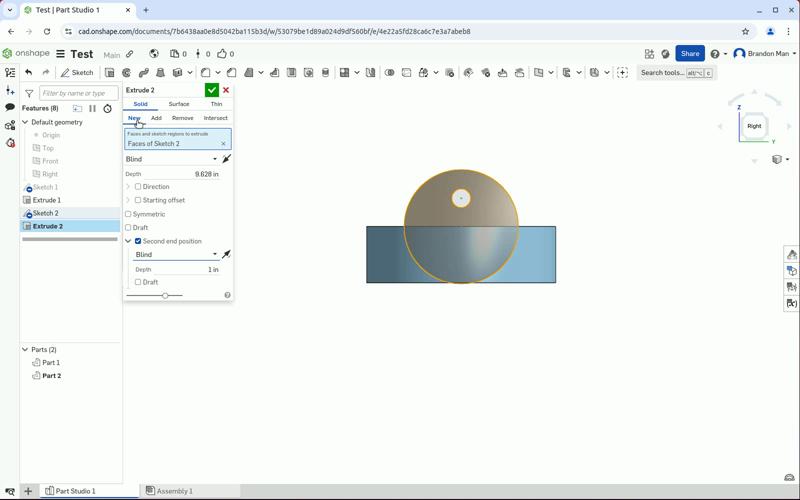
text(9.628)
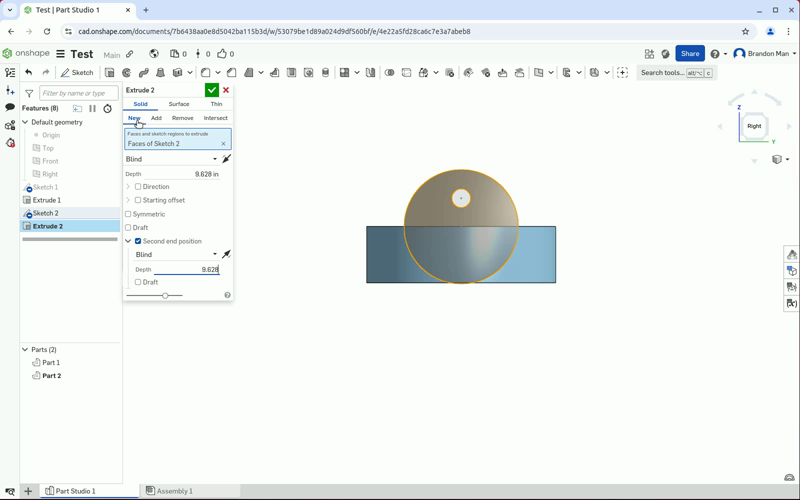
key(enter)
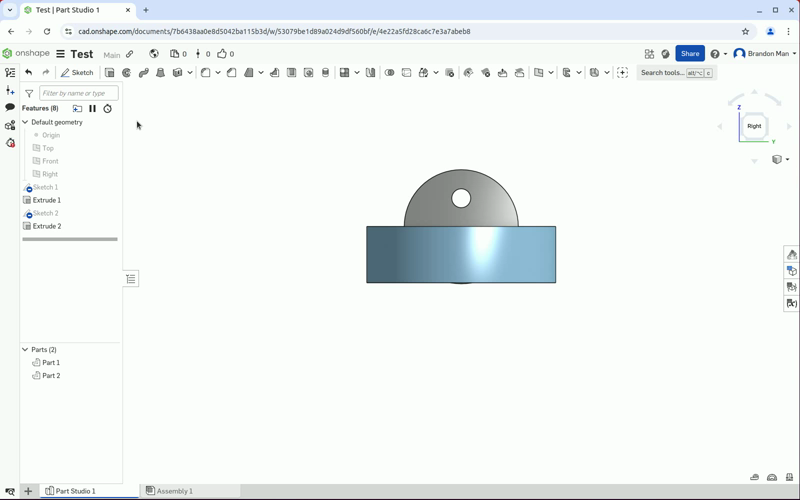
key(shift+h)
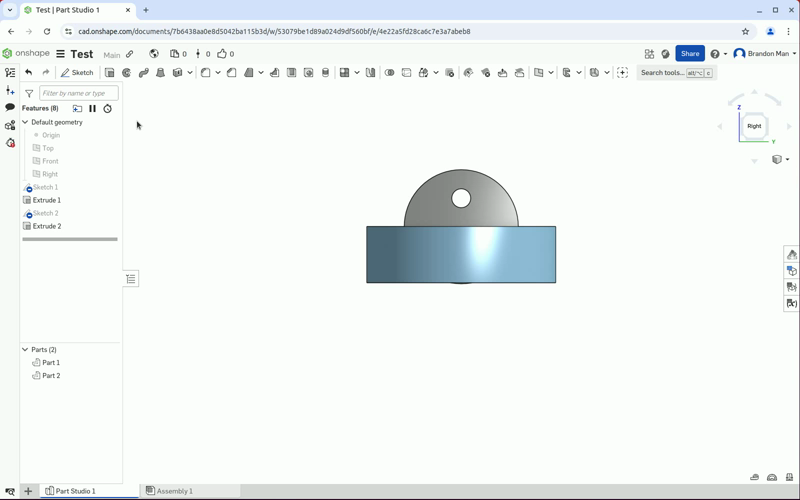
key(shift+h)
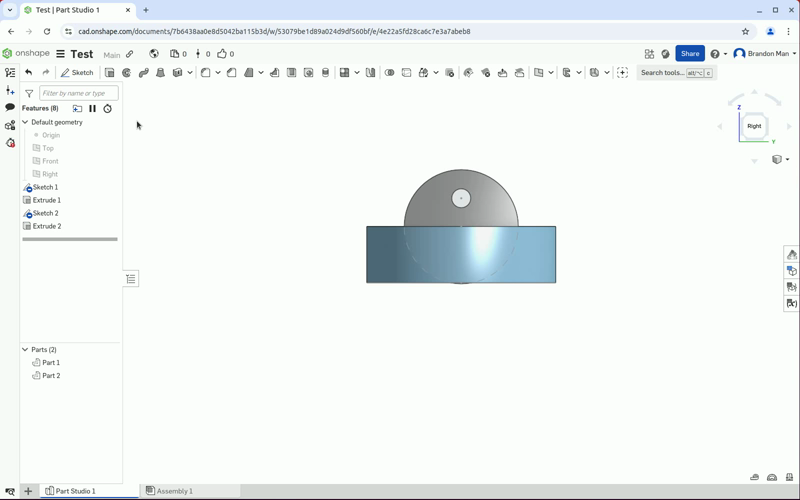
key(shift+7)
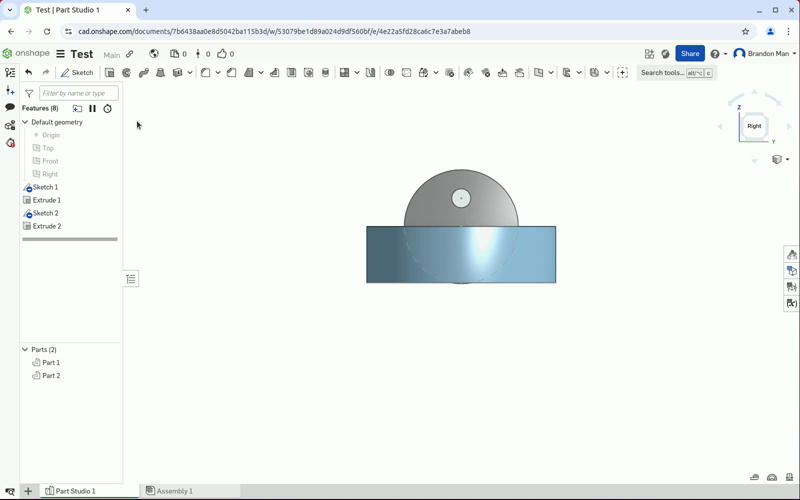
key(right, 2)
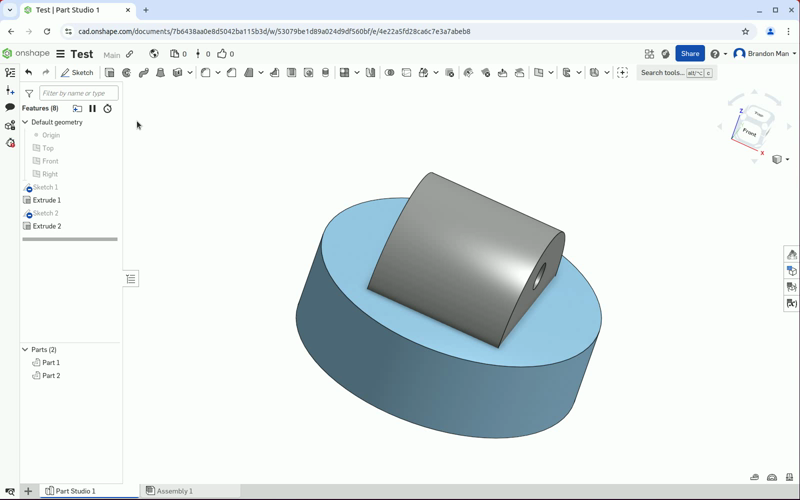
key(down, 2)
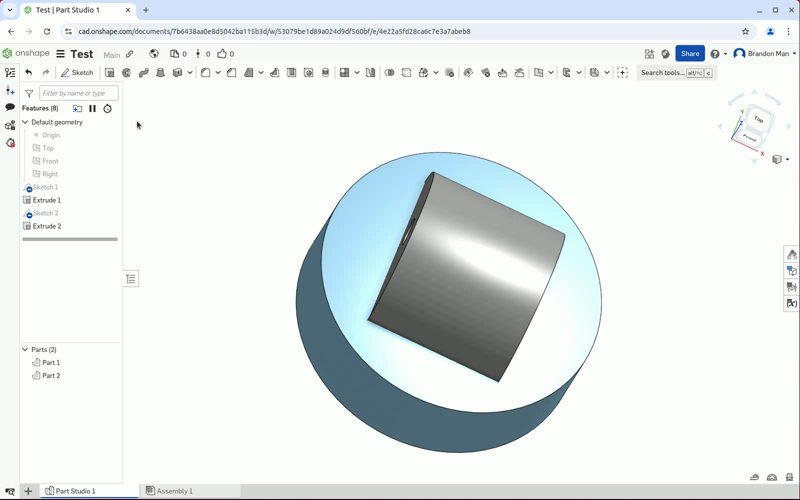
key(up, 2)
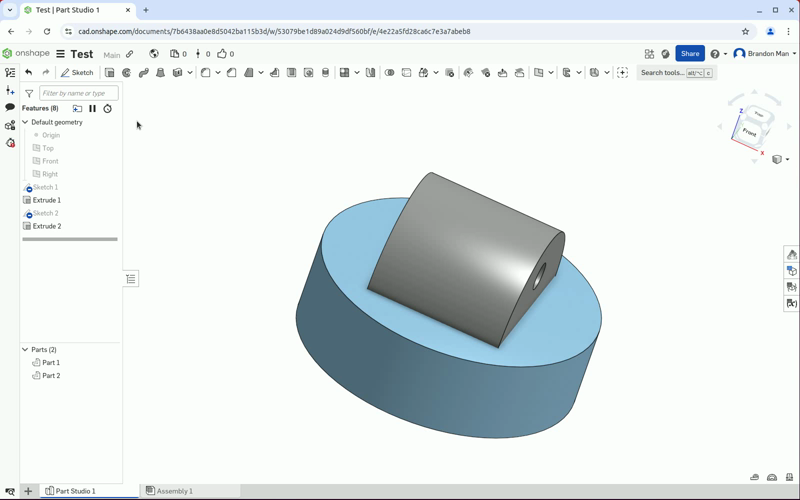
key(left, 2)
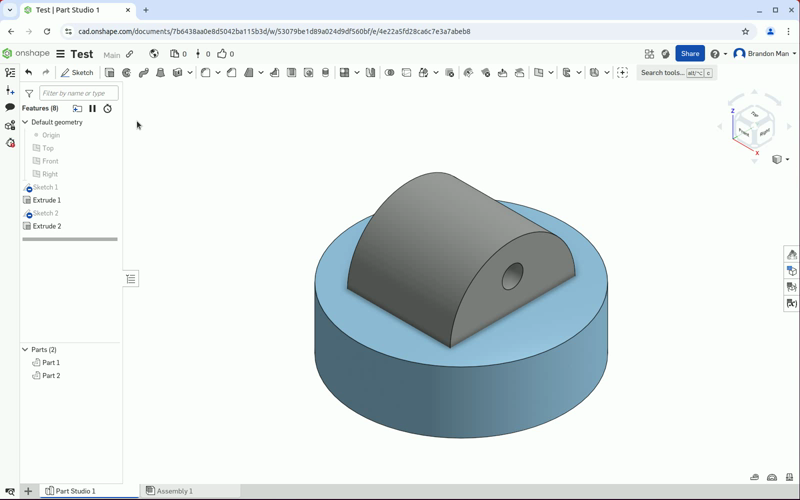
mouse_move(73, 189)
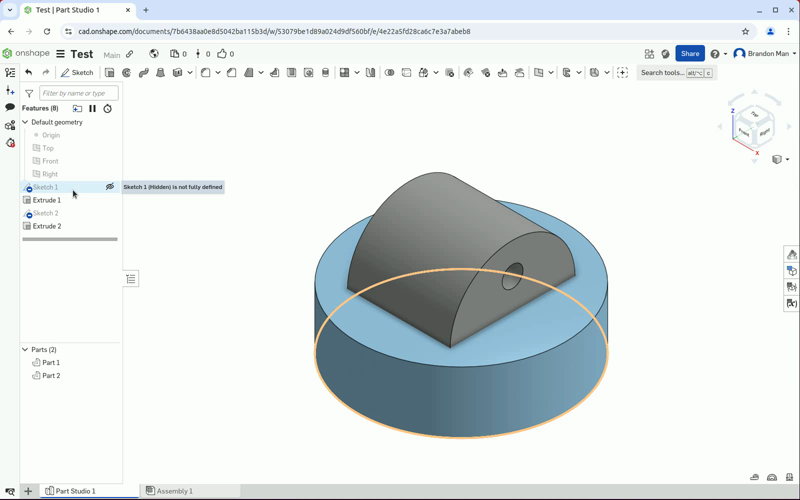
click(73, 189)